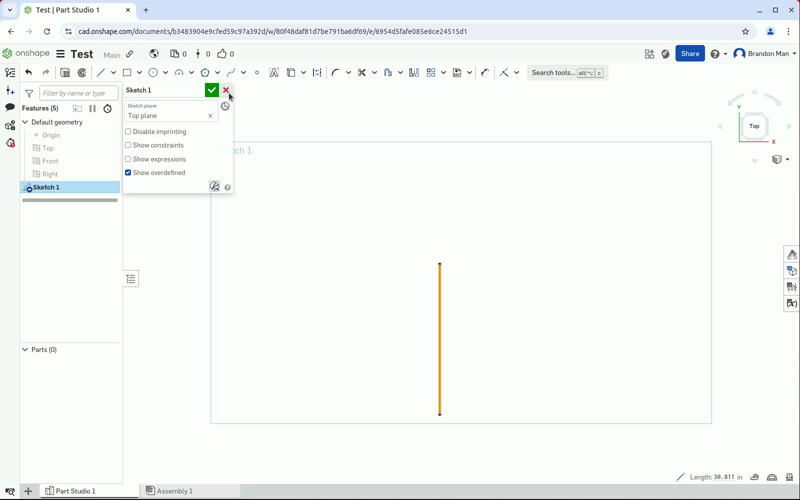
key(shift+h)
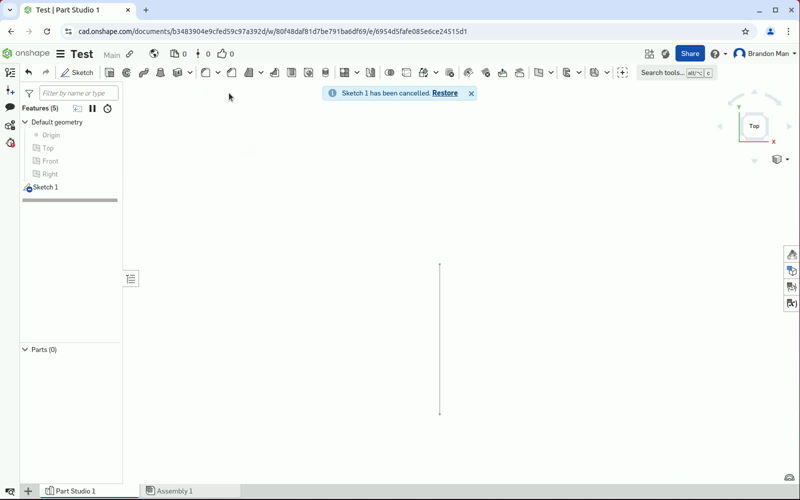
key(shift+s)
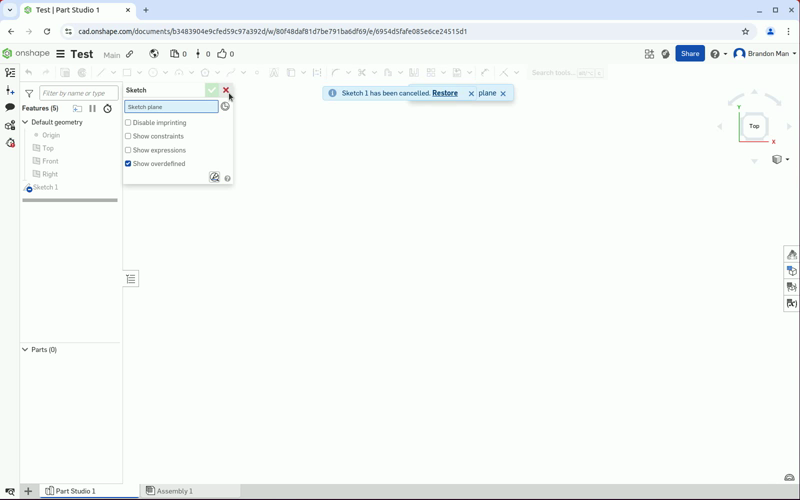
mouse_move(73, 150)
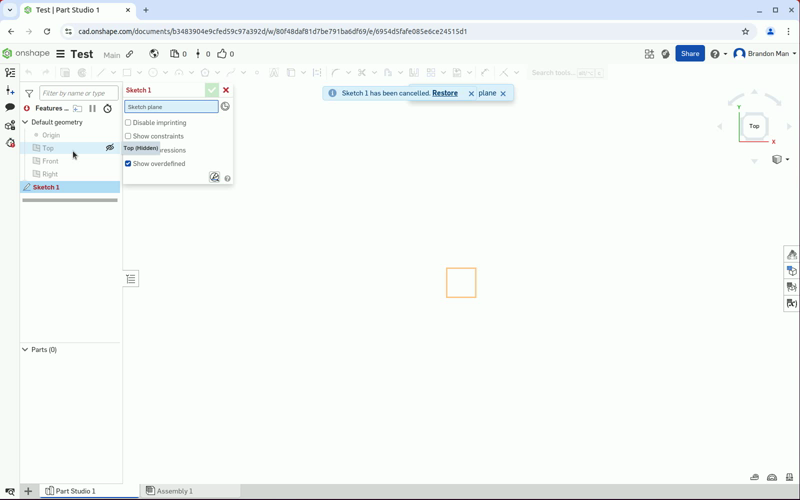
click(73, 150)
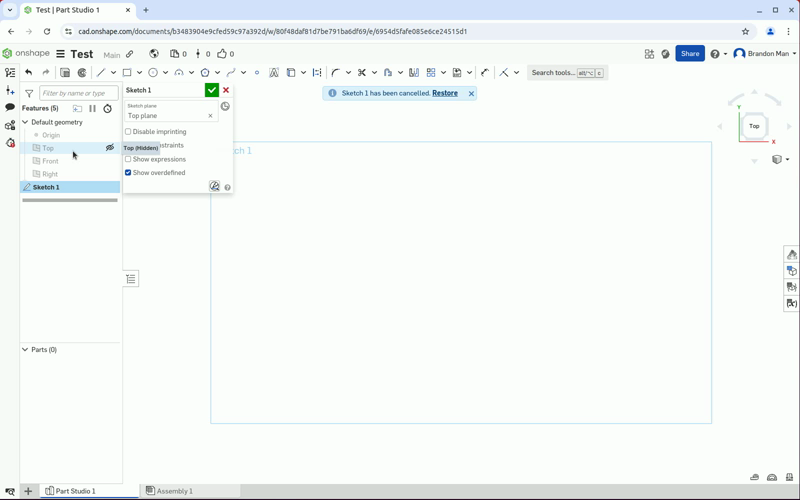
mouse_move(73, 352)
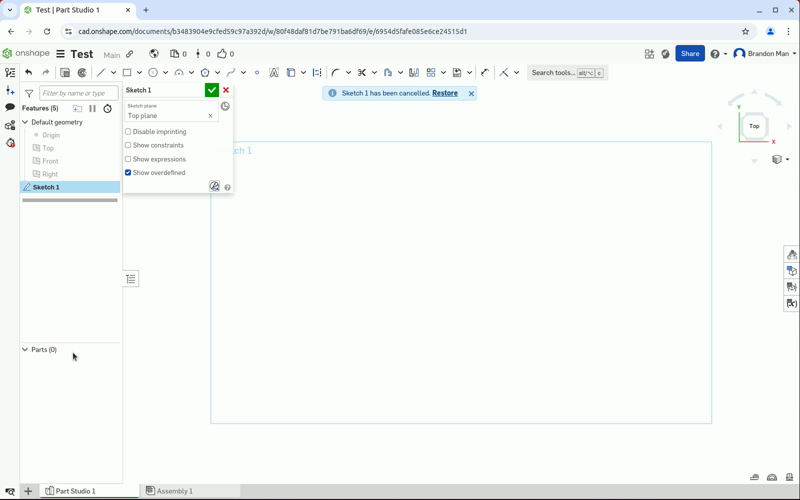
key(y)
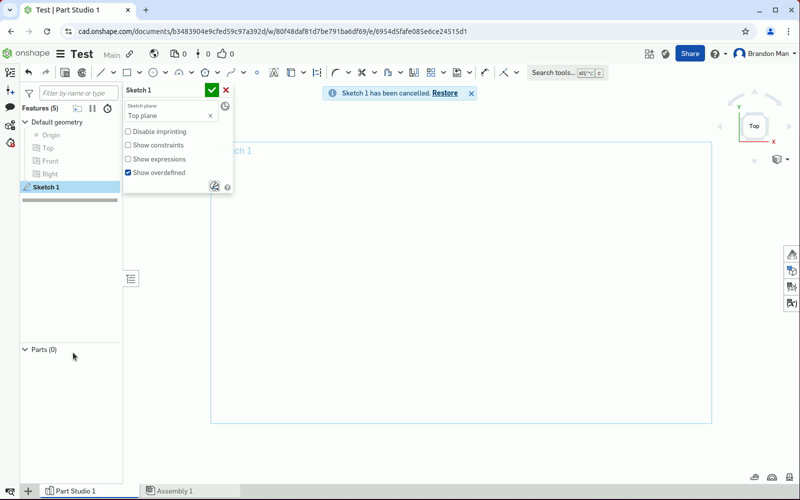
key(c)
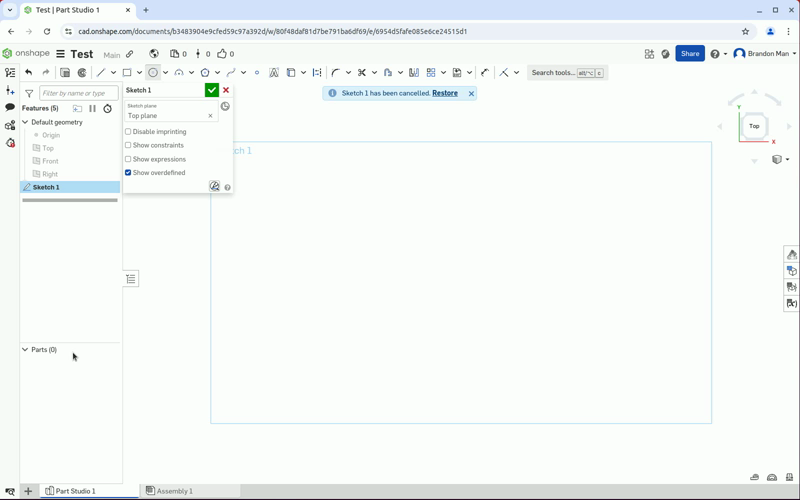
key_down(shift)
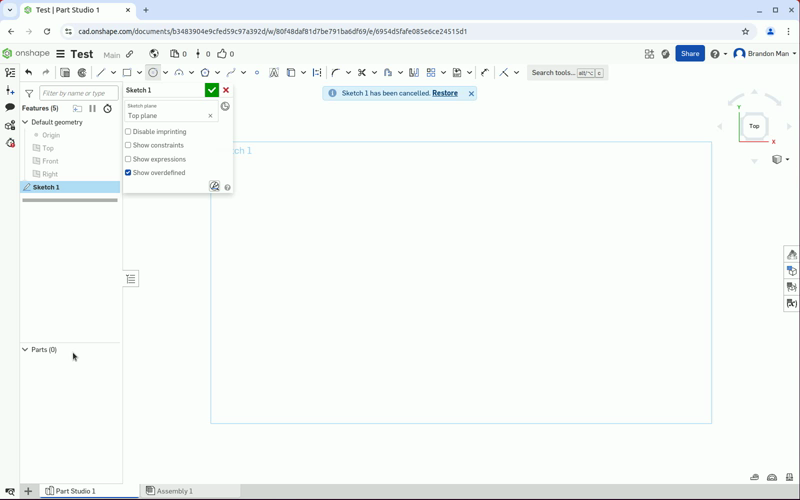
mouse_move(461, 282)
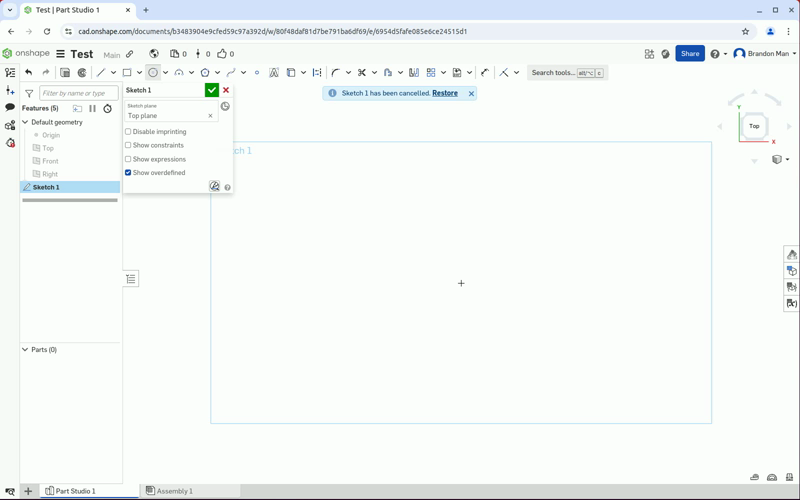
click(461, 282)
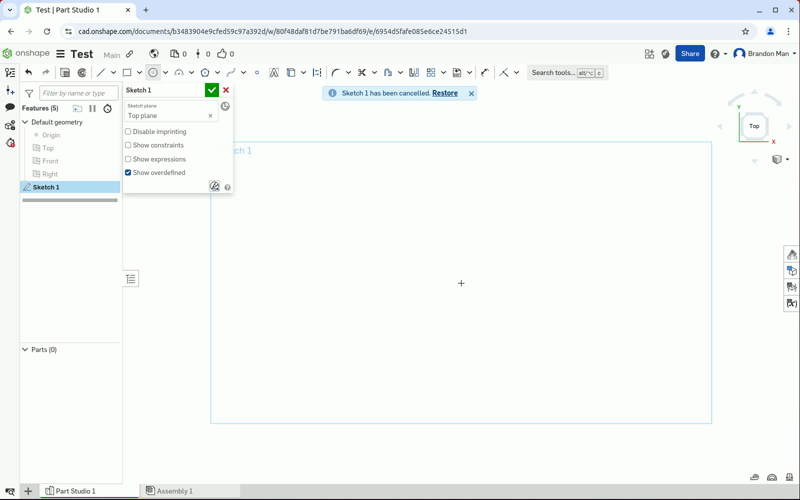
key_up(shift)
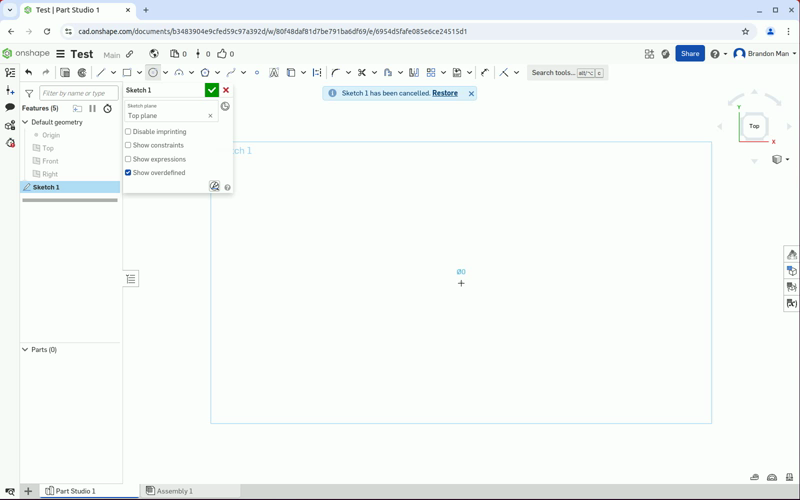
mouse_move(494, 282)
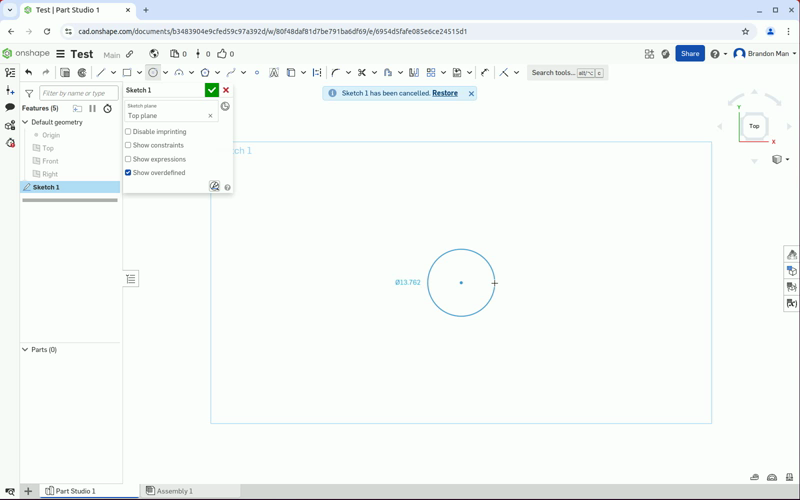
click(494, 282)
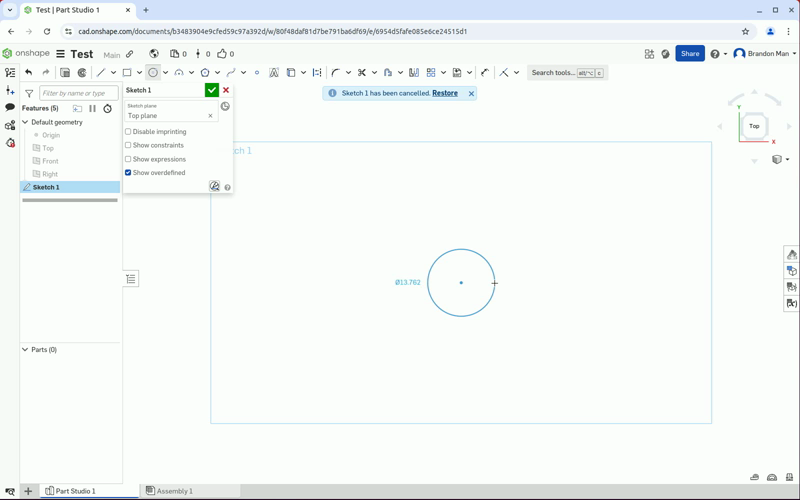
key(esc)
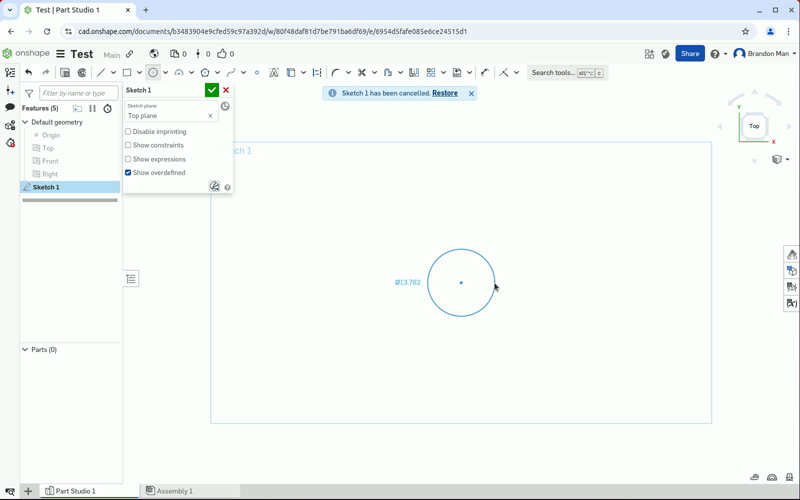
key(c)
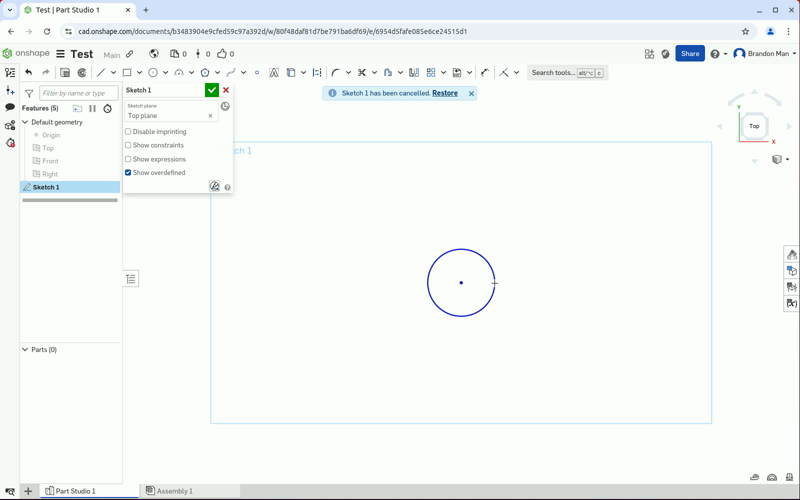
key_down(shift)
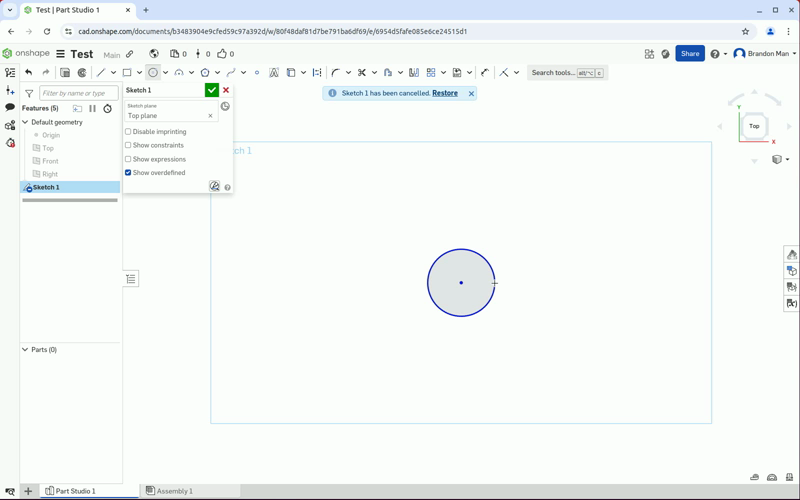
mouse_move(461, 282)
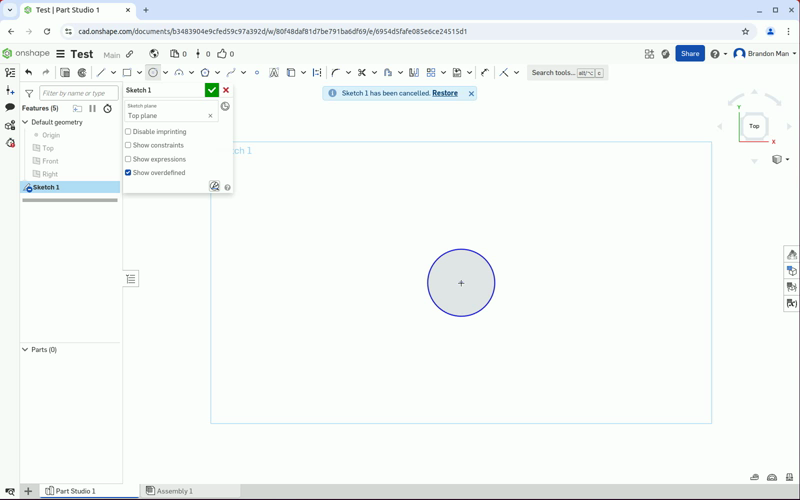
click(461, 282)
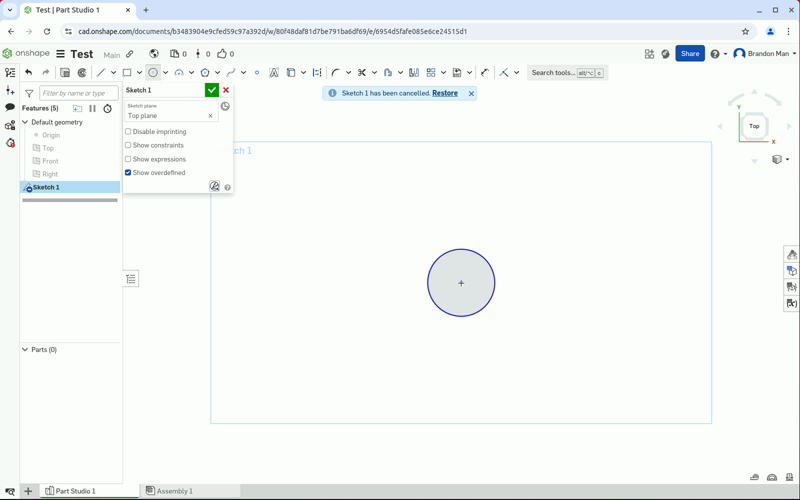
key_up(shift)
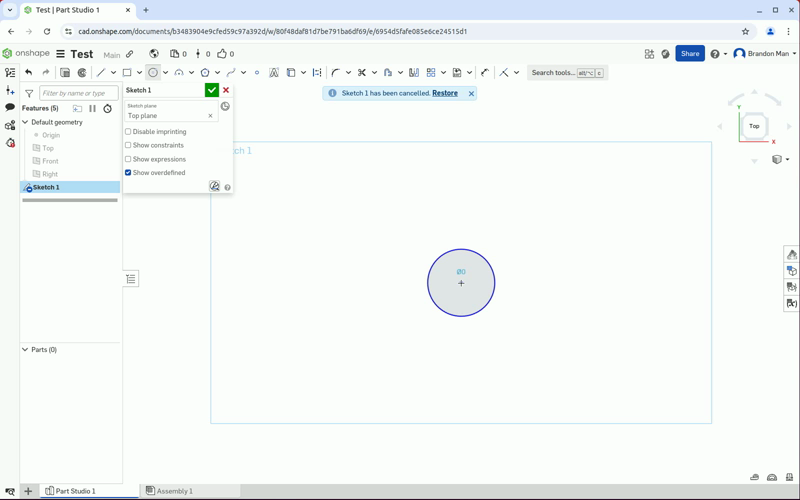
mouse_move(487, 282)
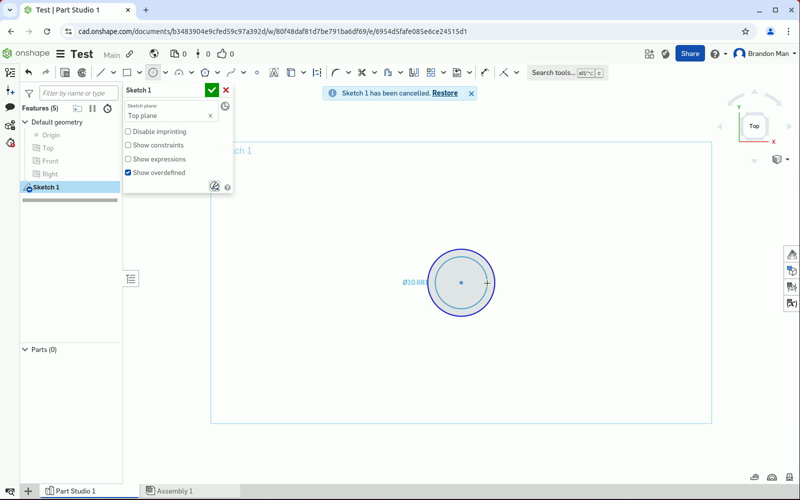
click(487, 282)
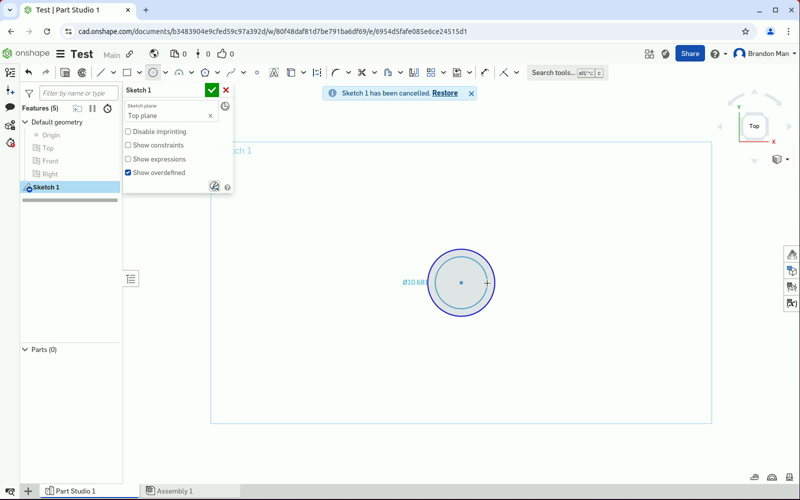
key(esc)
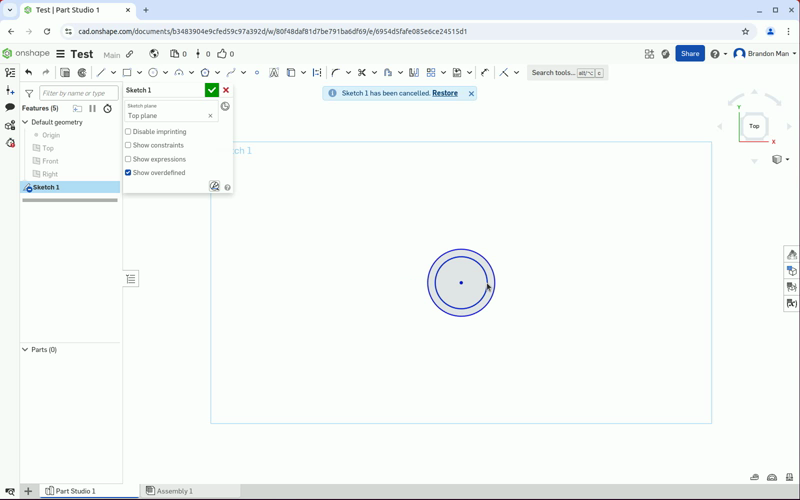
mouse_move(483, 304)
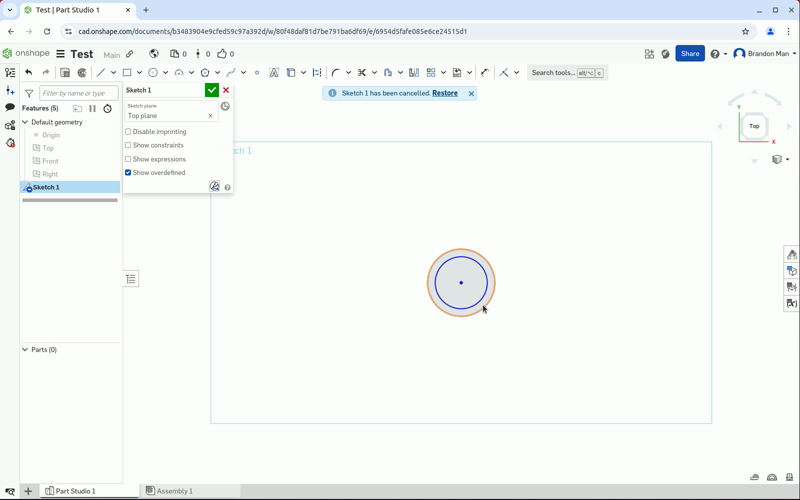
scroll(6)
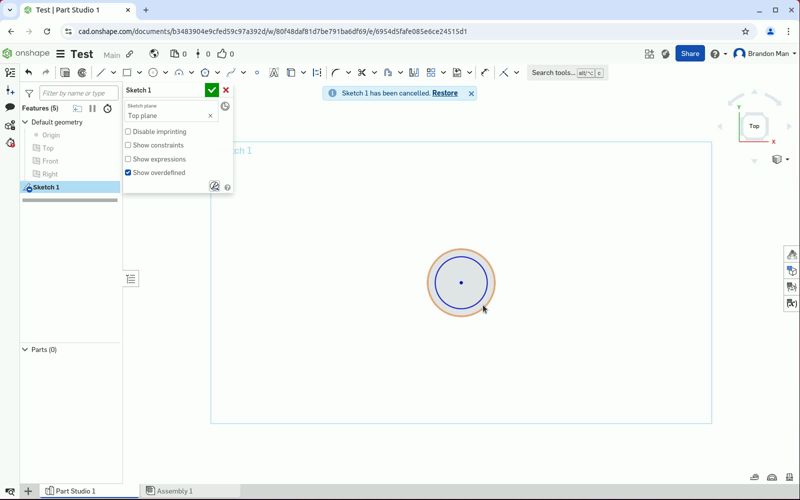
scroll(6)
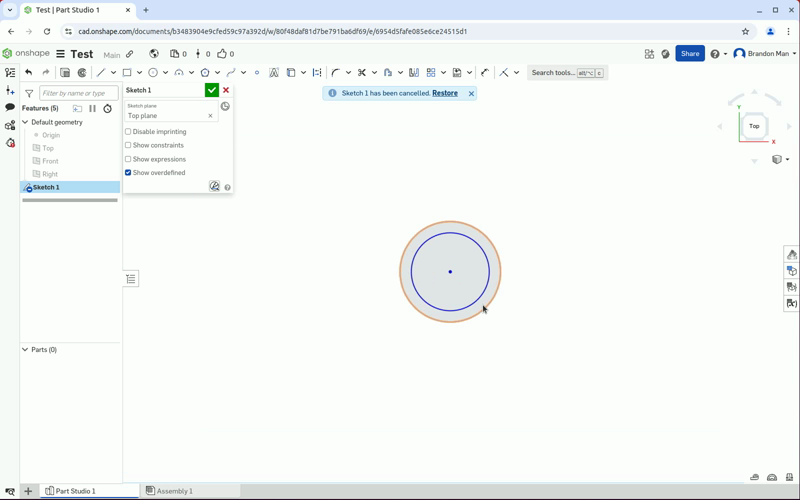
scroll(6)
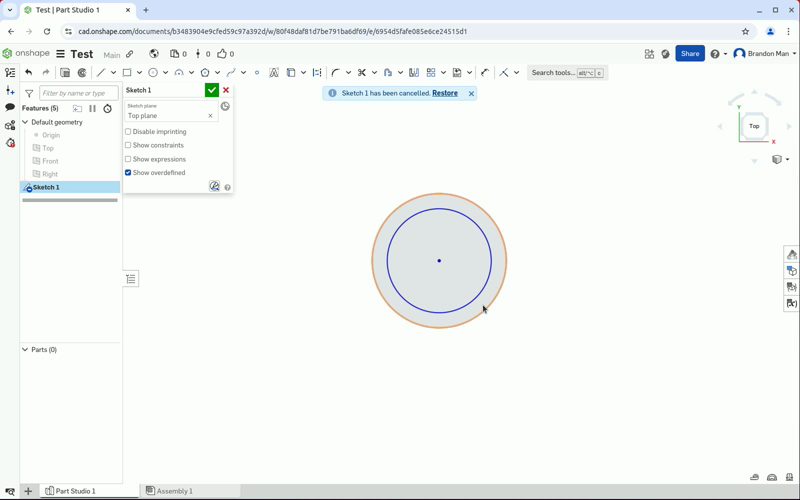
scroll(6)
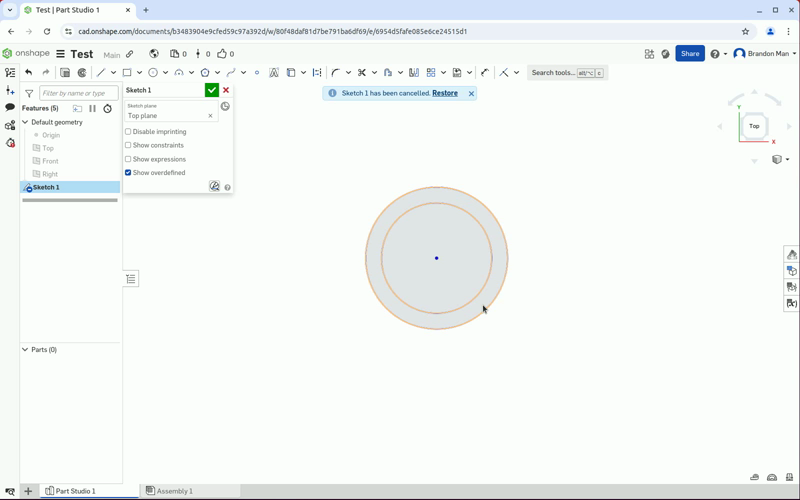
scroll(6)
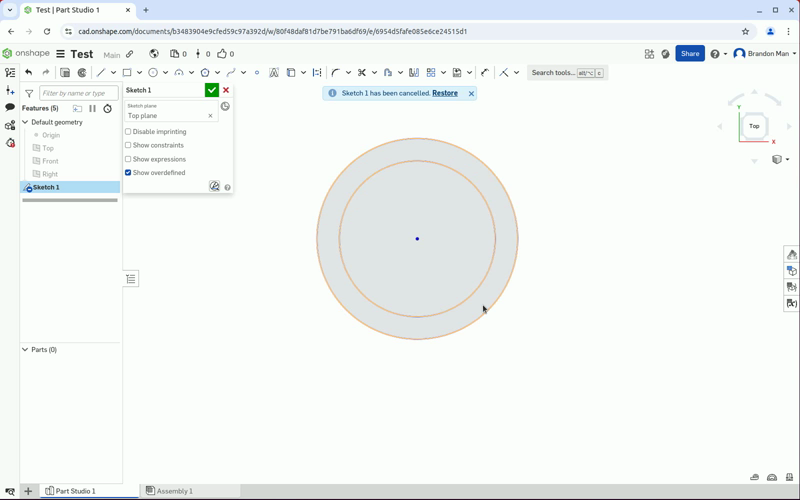
scroll(6)
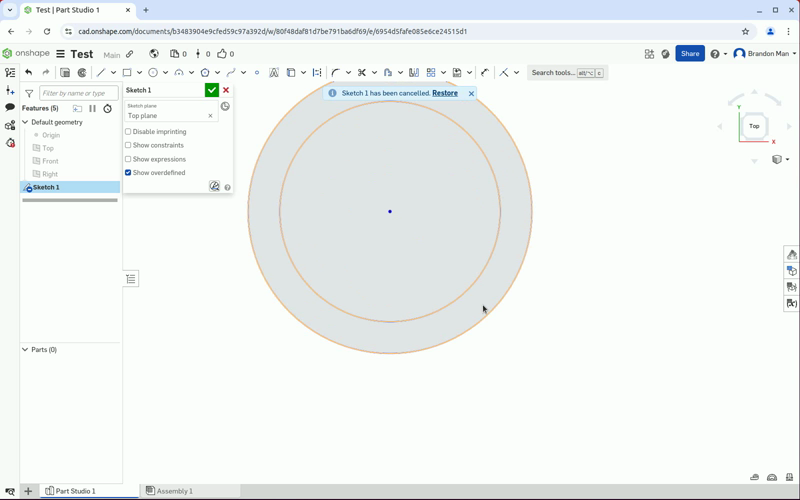
scroll(6)
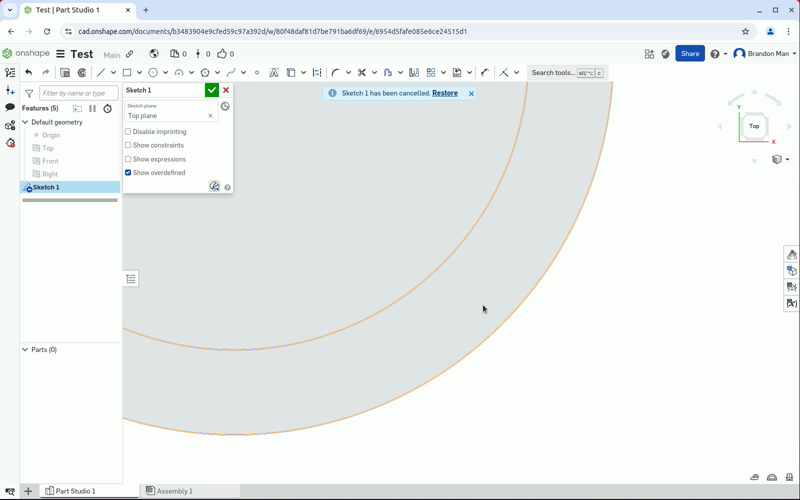
click(483, 304)
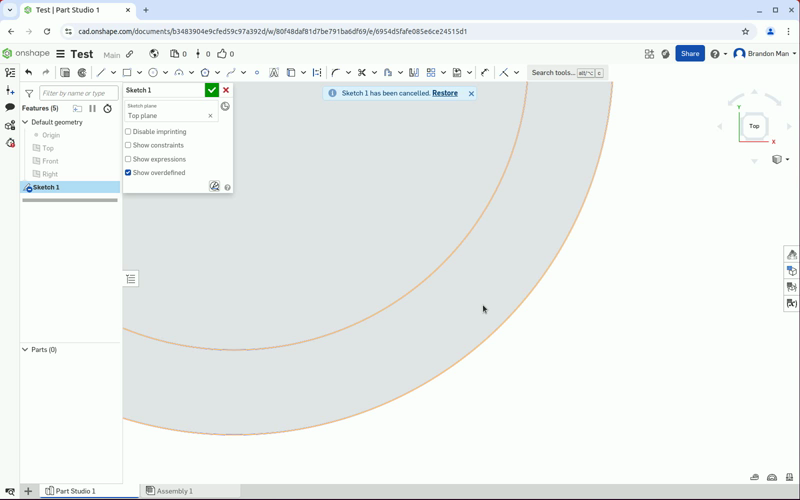
scroll(-6)
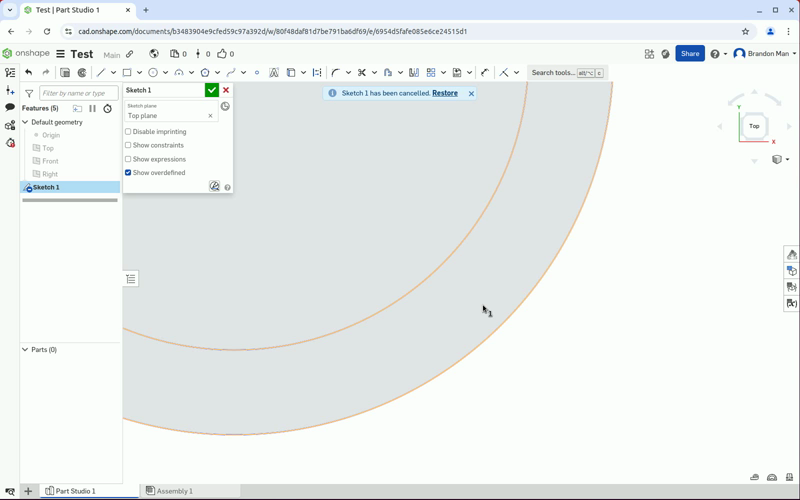
scroll(-6)
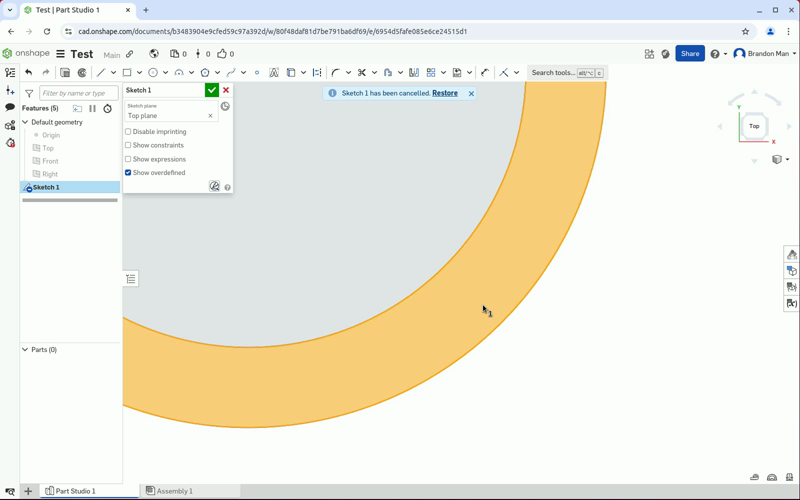
scroll(-6)
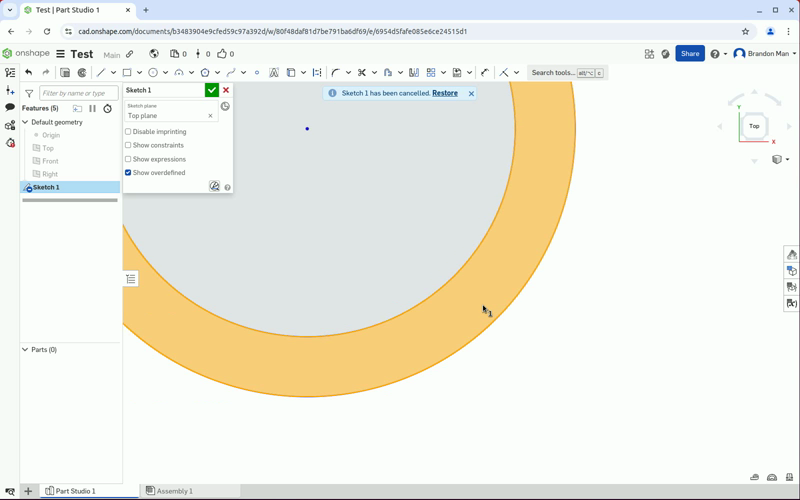
scroll(-6)
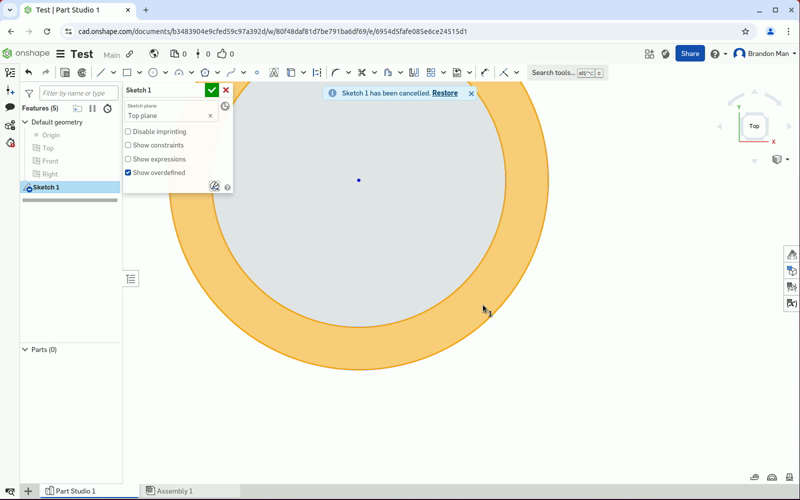
scroll(-6)
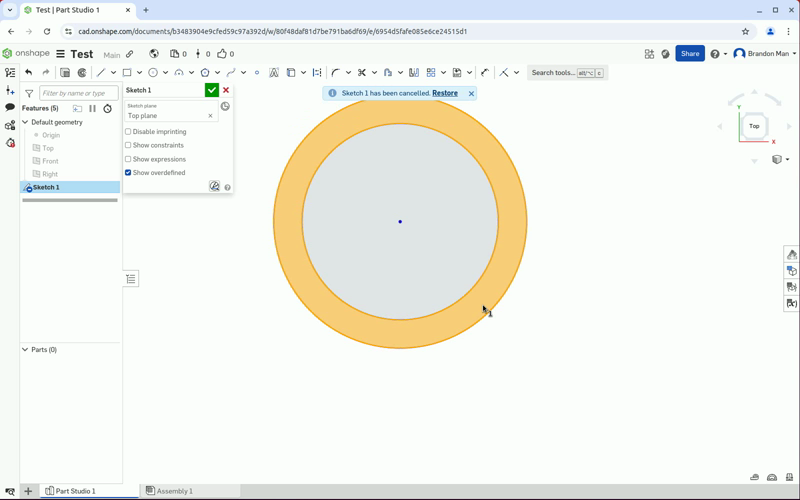
scroll(-6)
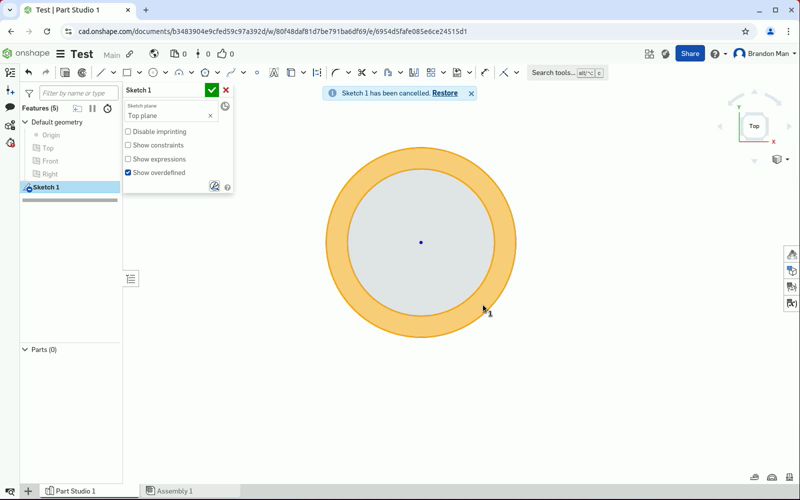
scroll(-6)
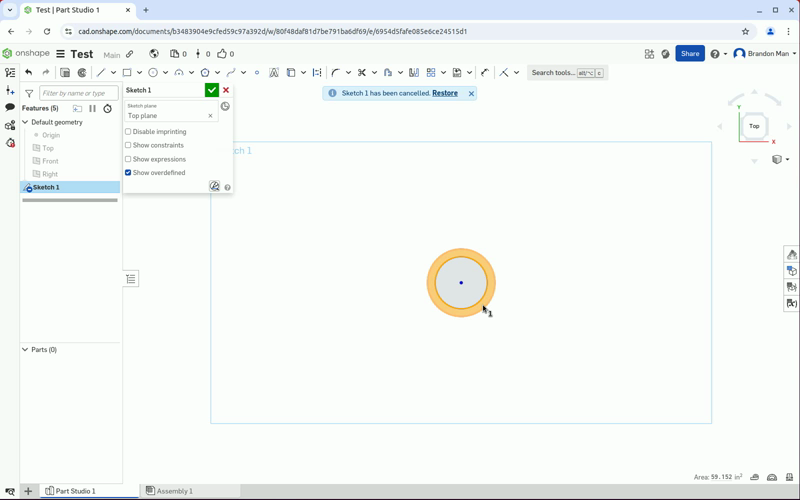
mouse_move(73, 352)
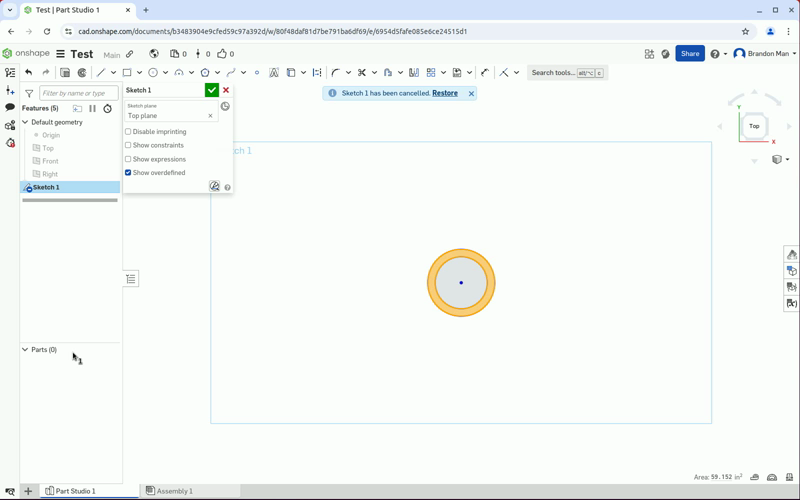
key(shift+y)
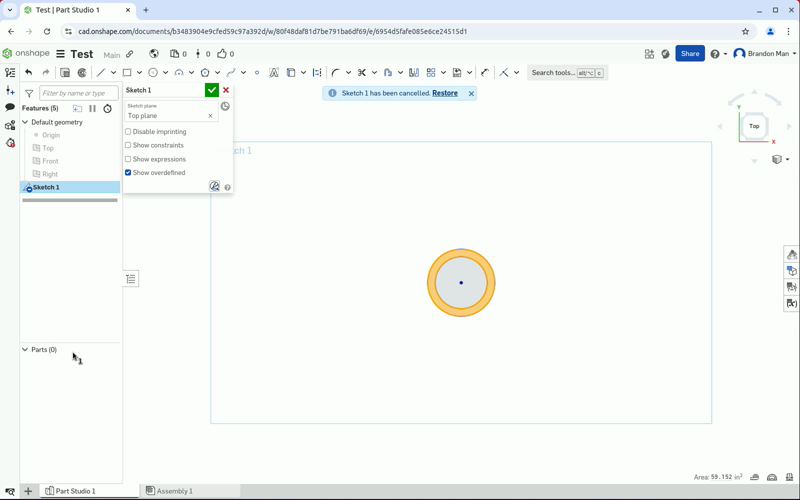
key(shift+e)
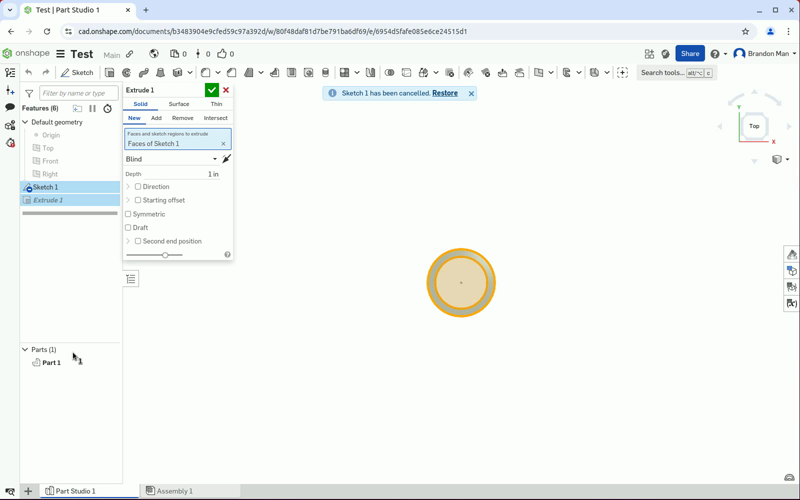
mouse_move(143, 106)
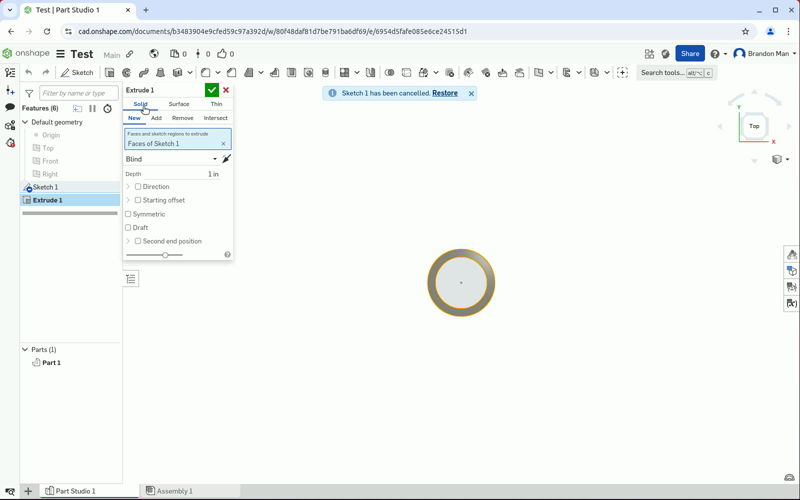
click(143, 106)
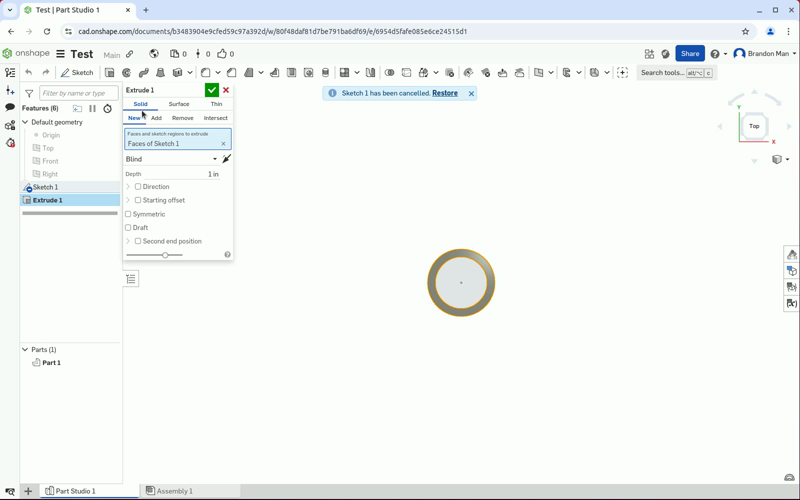
mouse_move(137, 120)
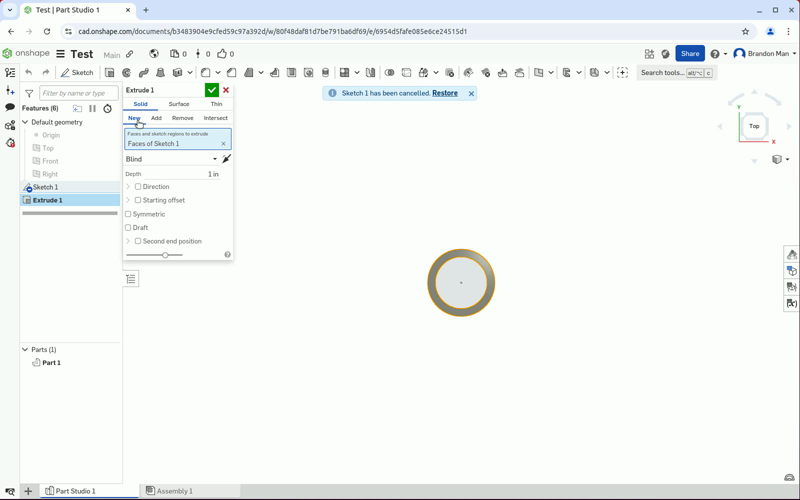
click(137, 120)
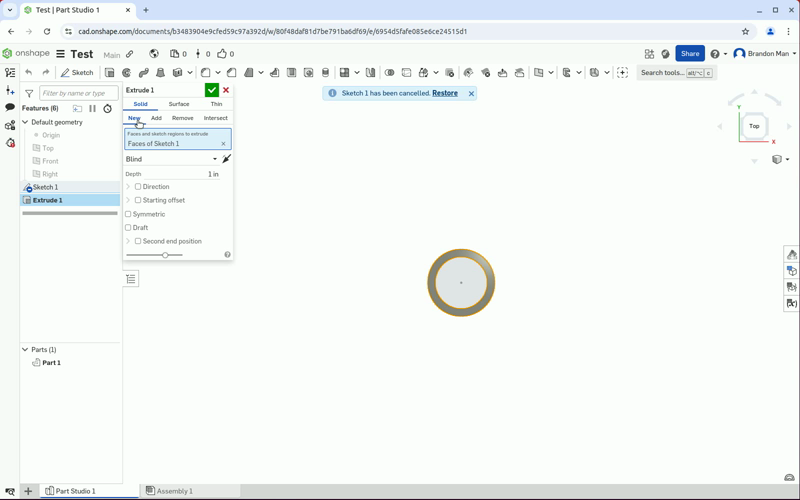
key(tab, 4)
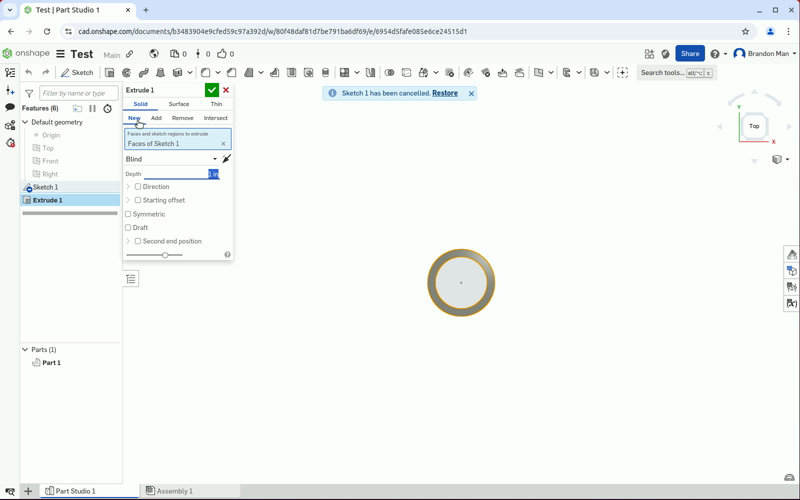
text(3.851)
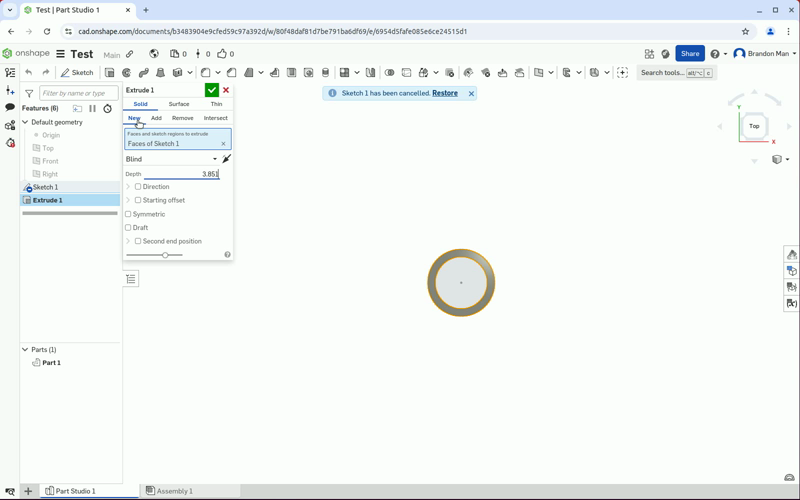
key(enter)
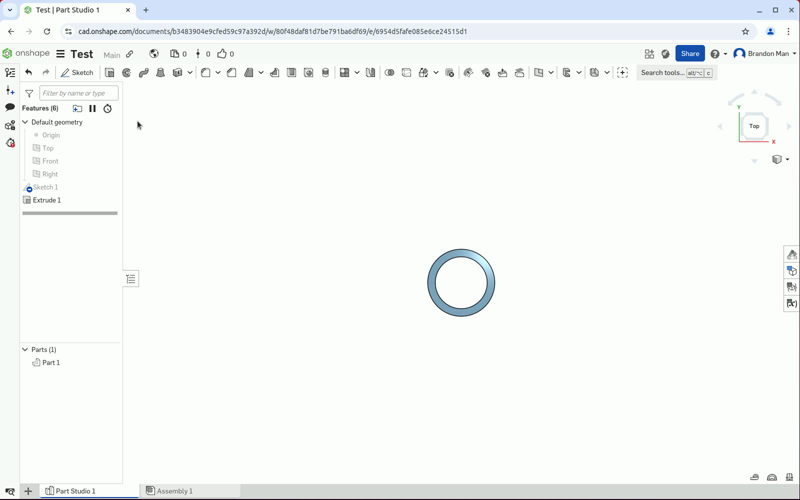
key(shift+h)
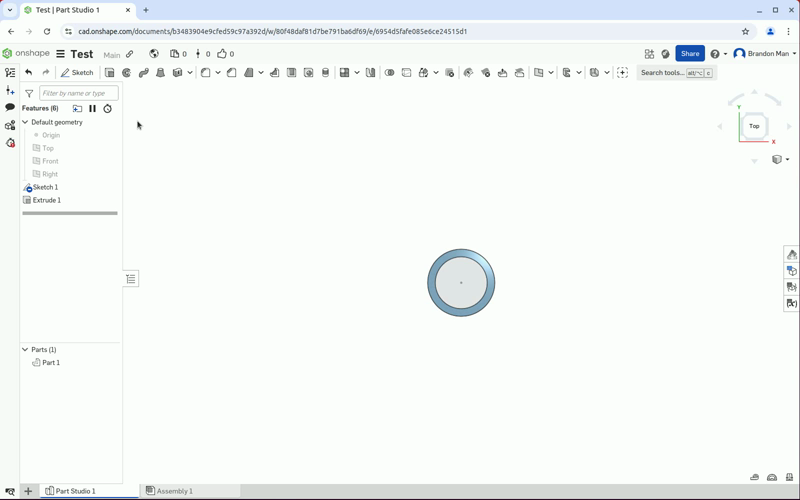
key(shift+h)
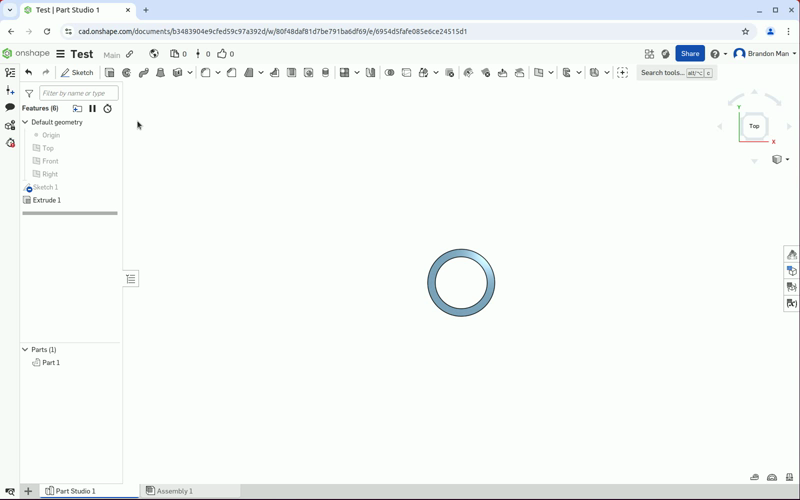
mouse_move(73, 189)
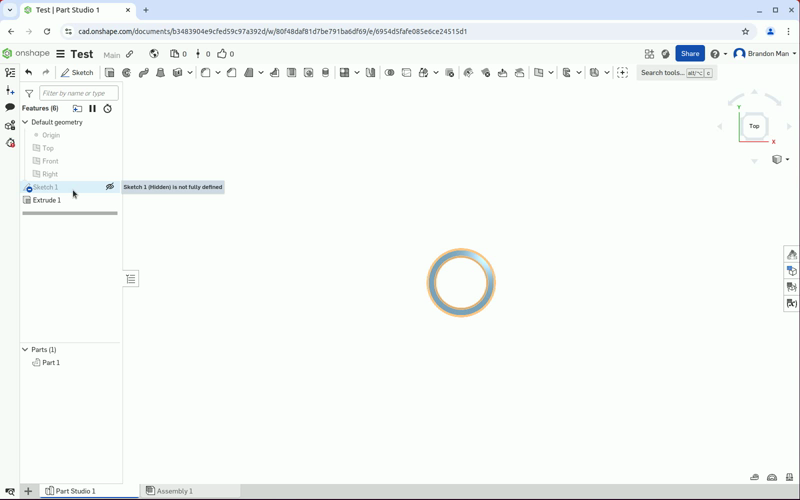
click(73, 189)
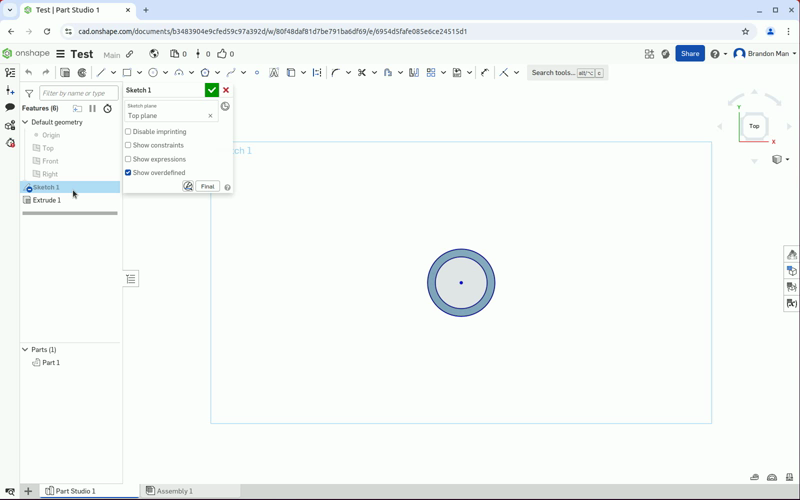
mouse_move(229, 92)
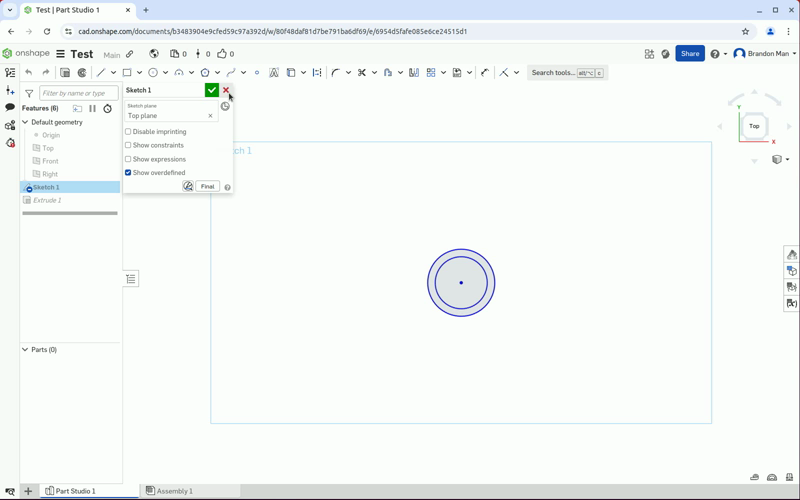
click(229, 92)
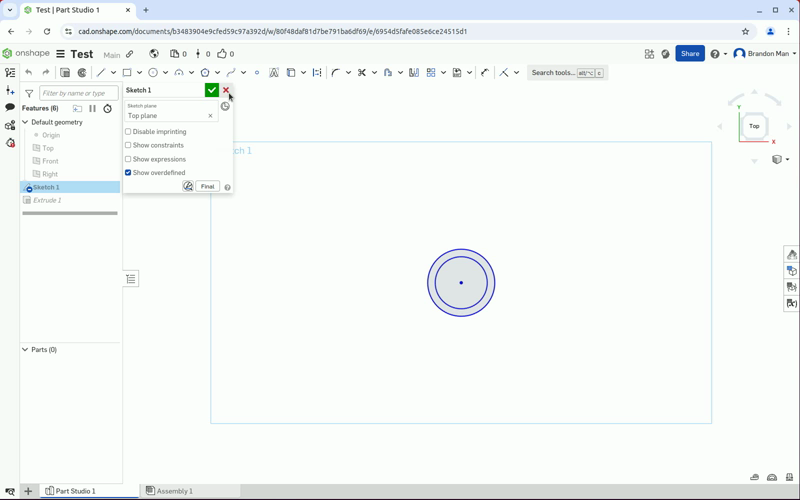
key(shift+s)
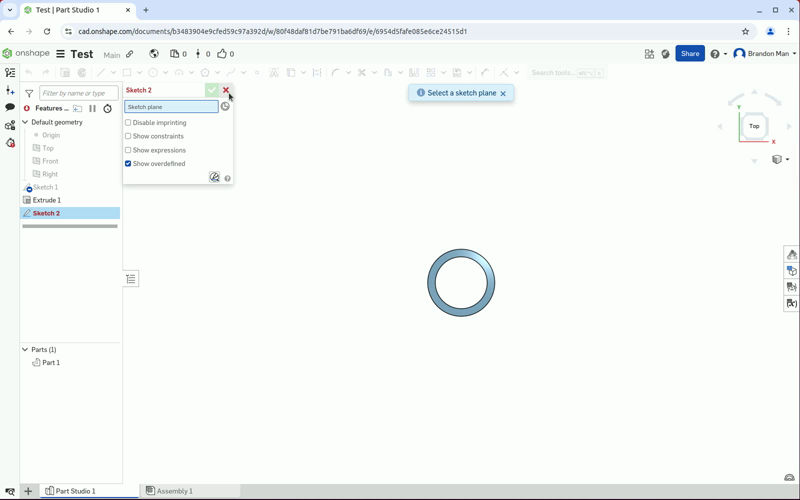
mouse_move(73, 150)
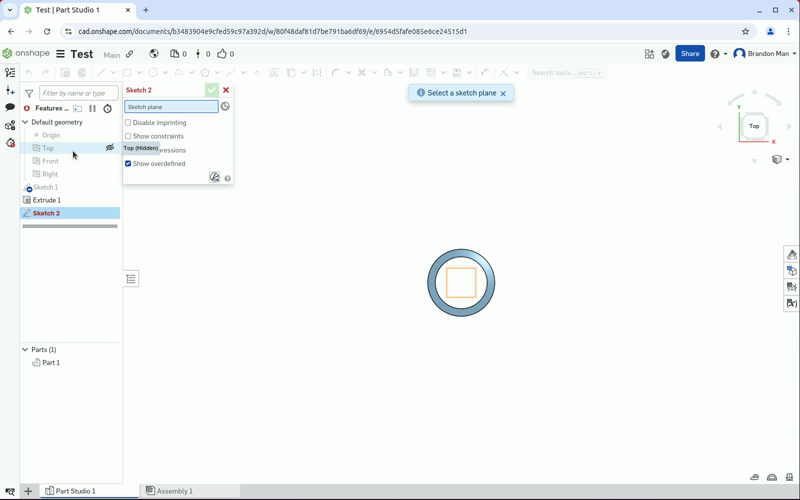
click(73, 150)
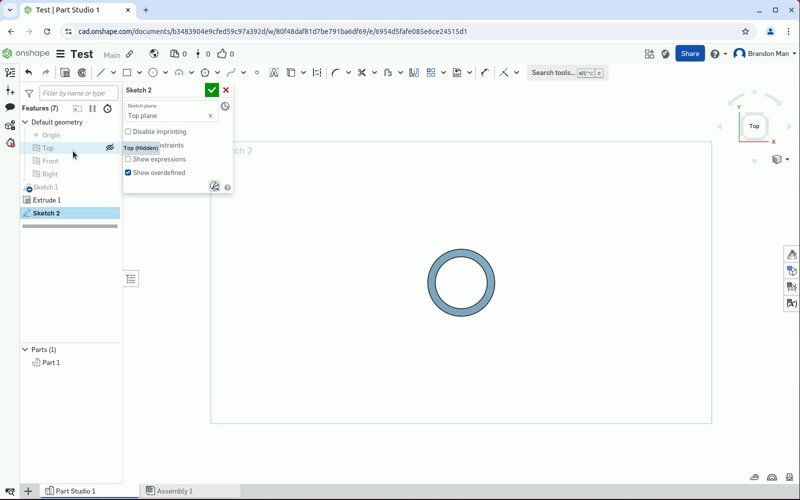
mouse_move(73, 352)
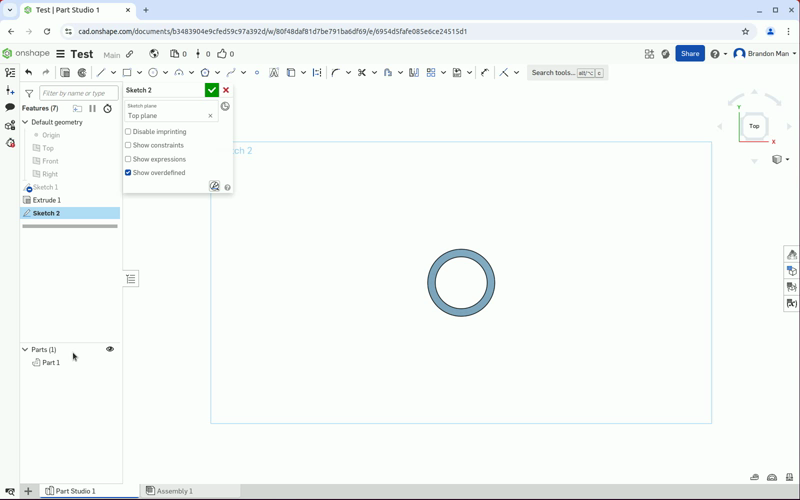
key(y)
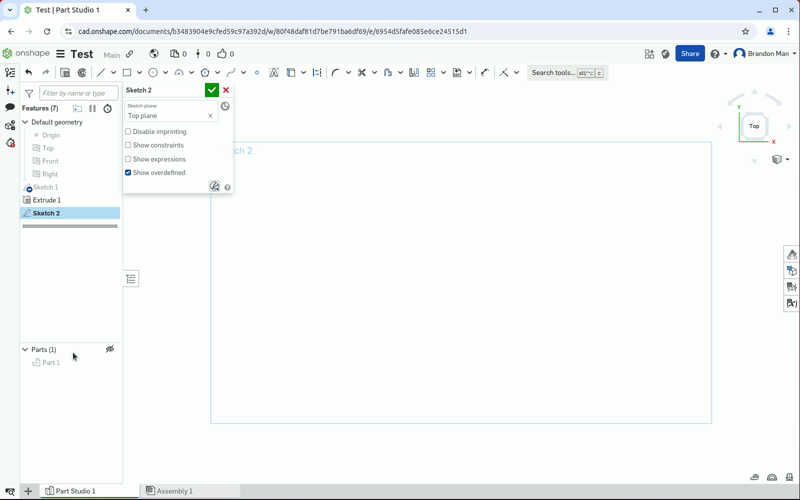
key(c)
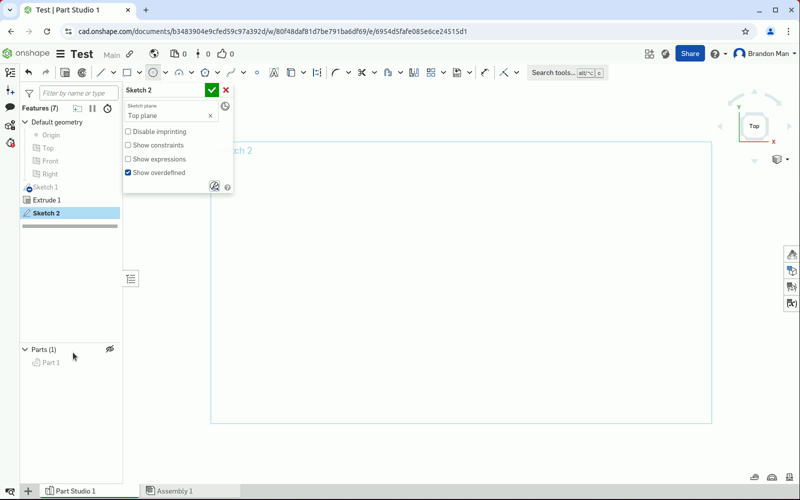
key_down(shift)
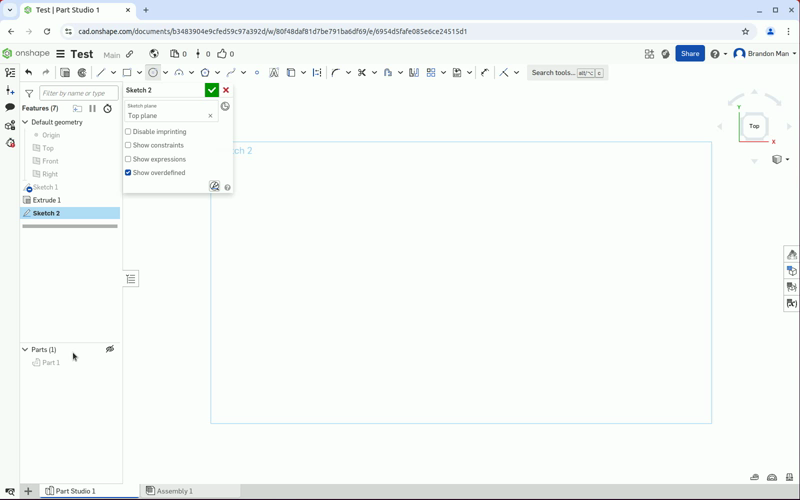
mouse_move(460, 282)
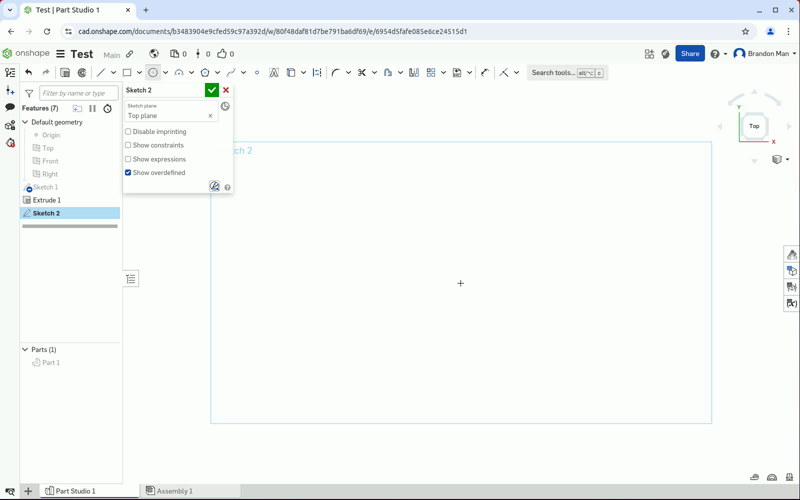
click(460, 282)
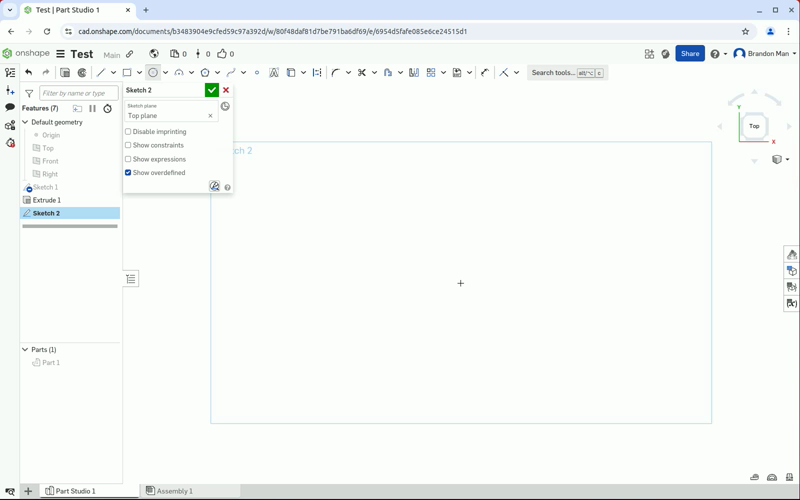
key_up(shift)
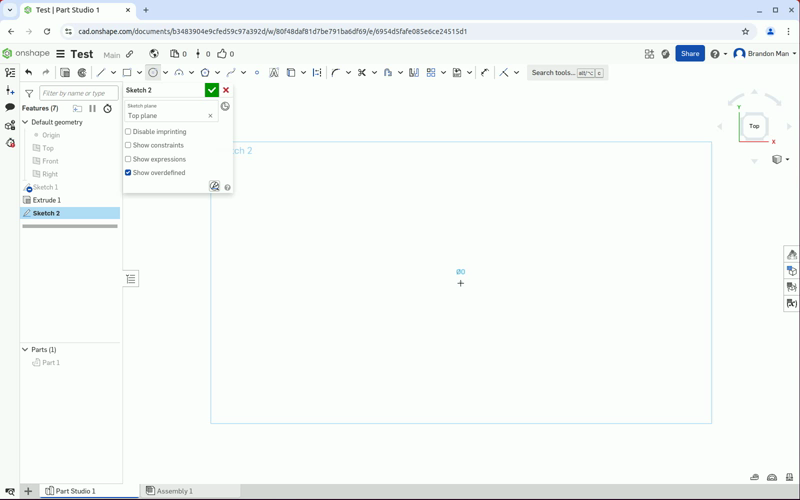
mouse_move(486, 282)
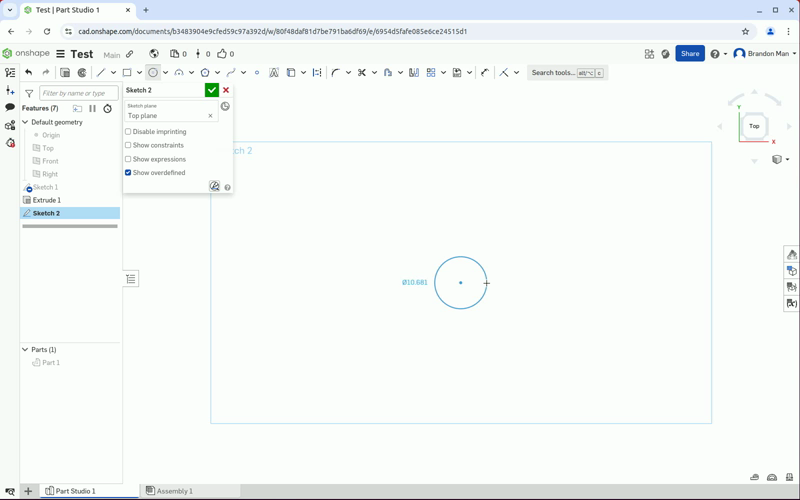
click(486, 282)
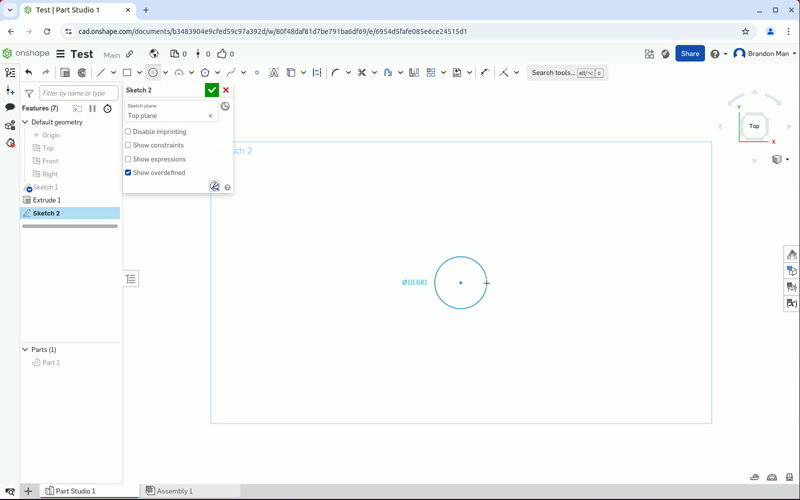
key(esc)
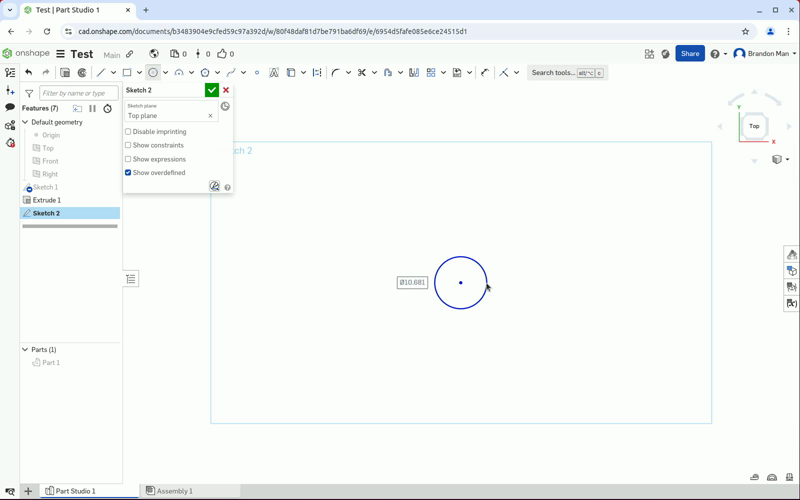
mouse_move(466, 261)
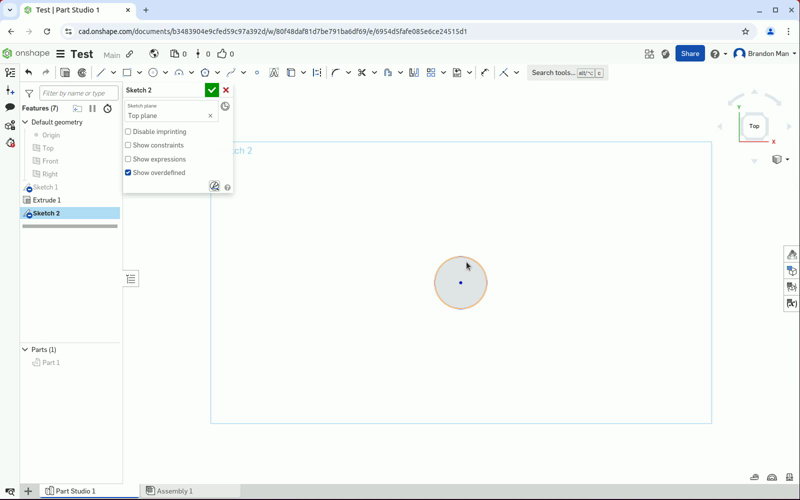
click(466, 261)
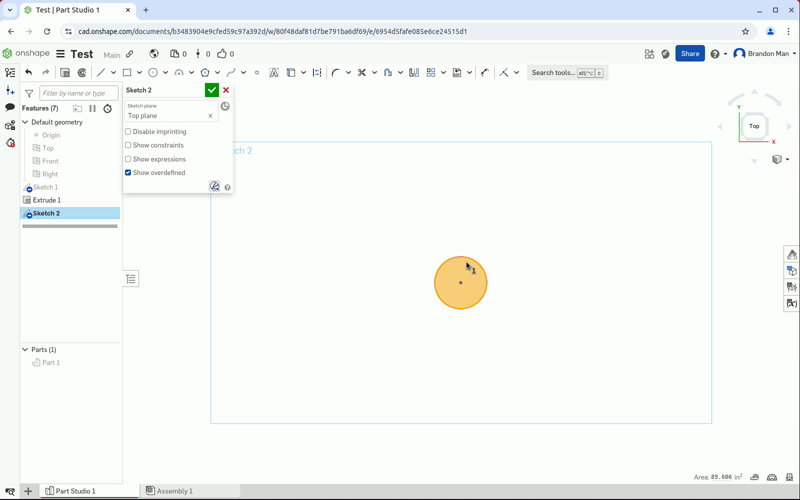
mouse_move(73, 352)
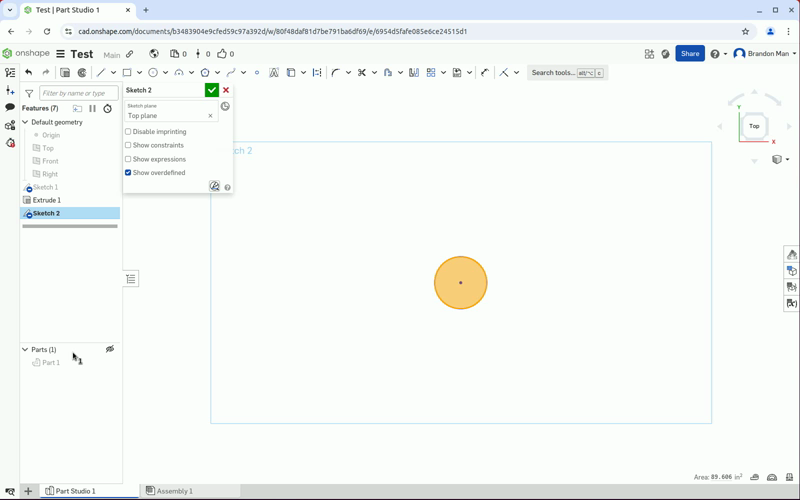
key(shift+y)
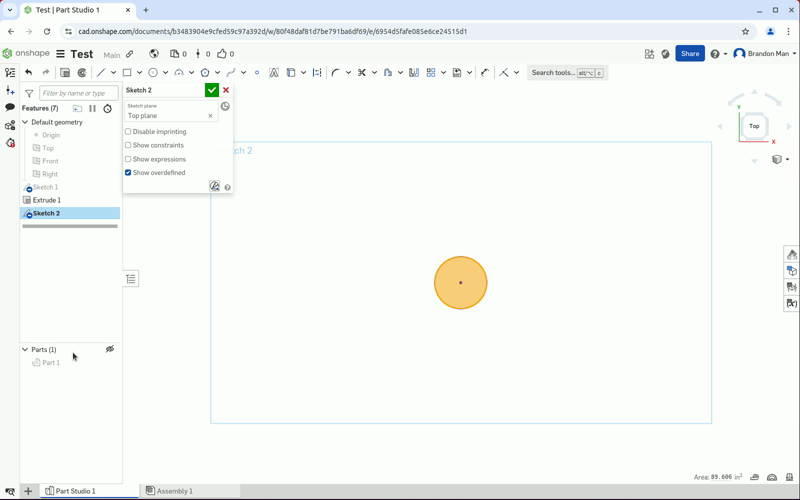
key(shift+e)
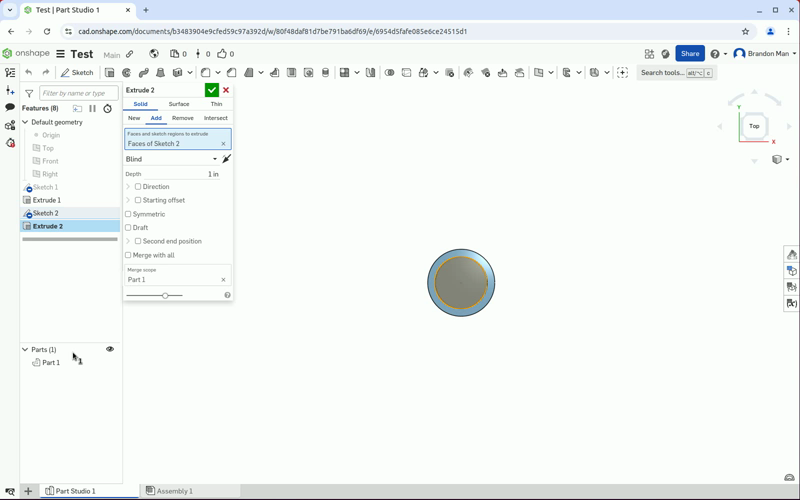
mouse_move(143, 106)
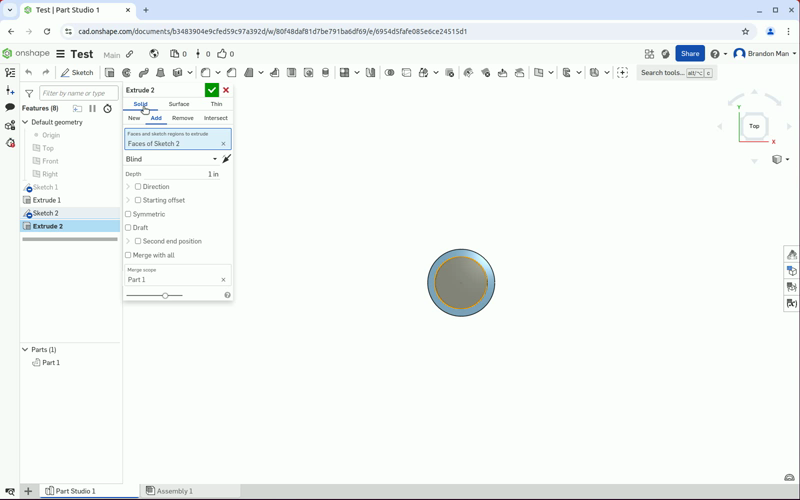
click(143, 106)
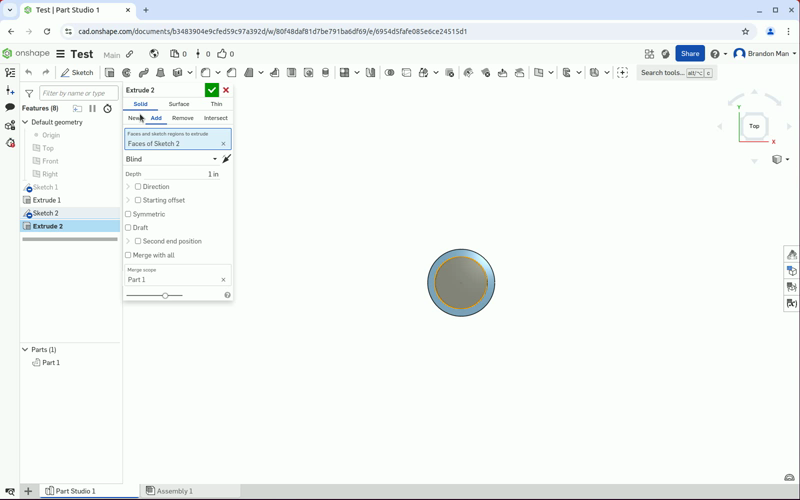
mouse_move(137, 120)
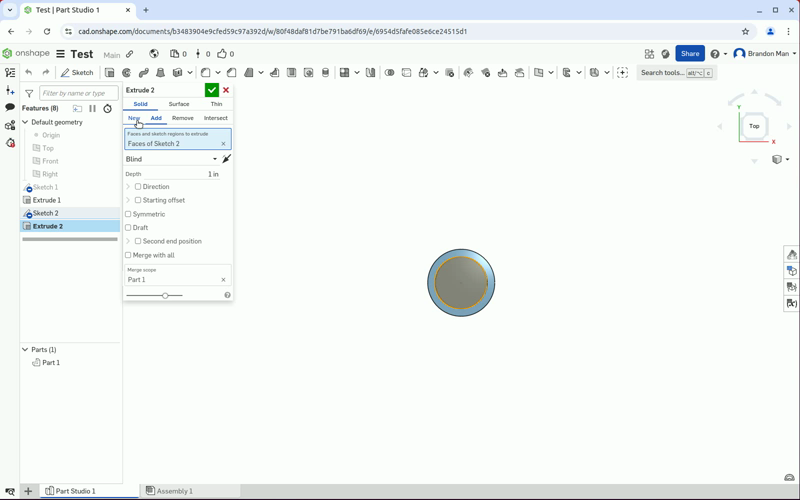
click(137, 120)
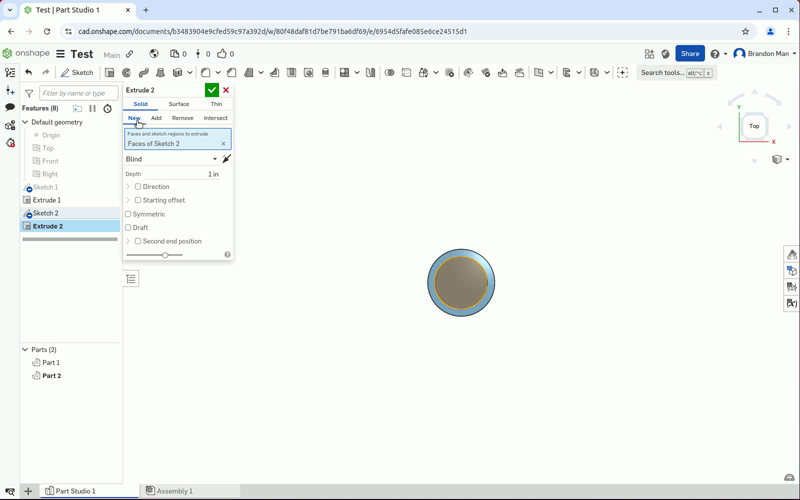
key(tab, 4)
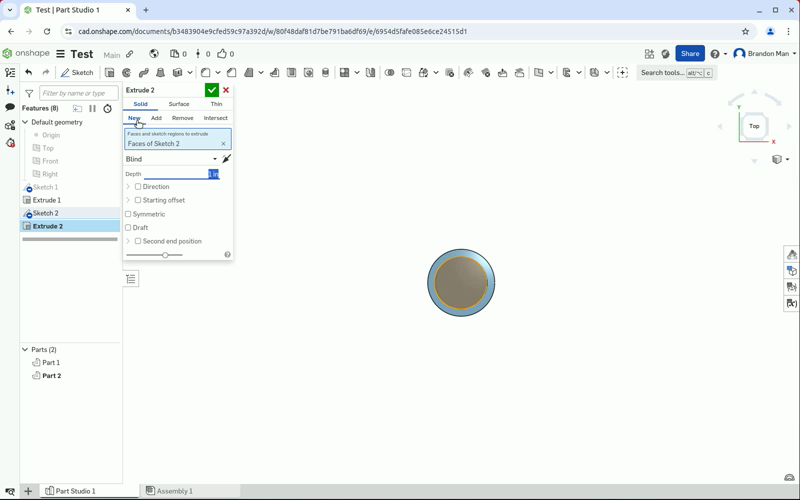
text(3.851)
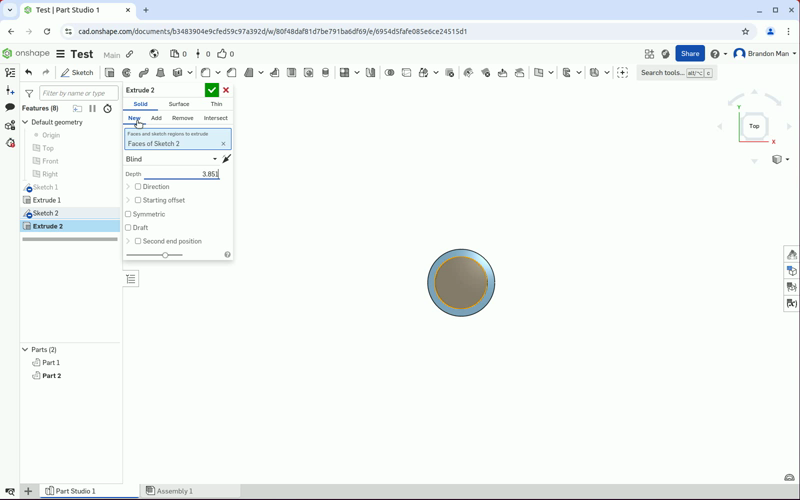
key(tab, 3)
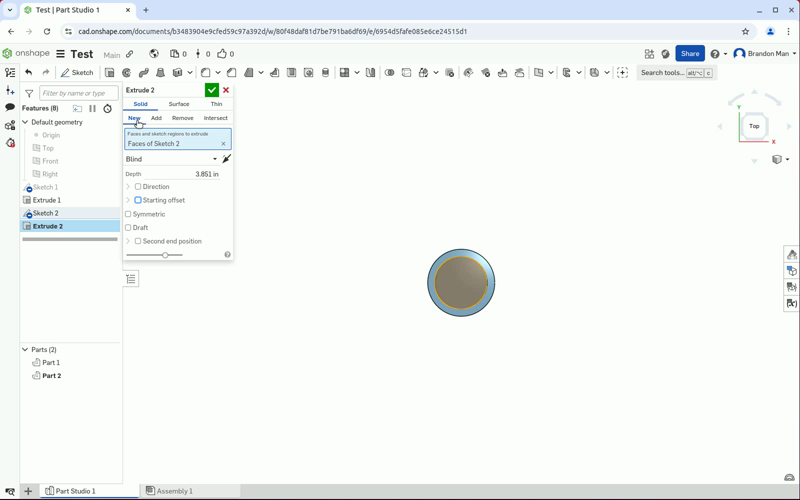
key(tab, 2)
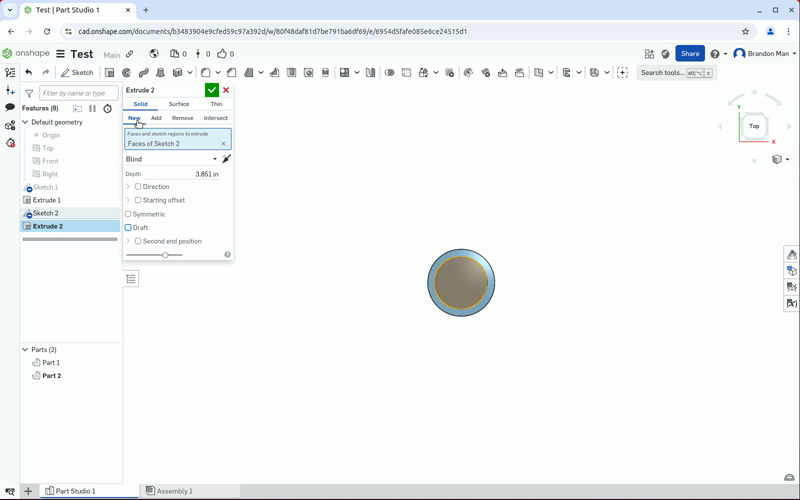
key(space)
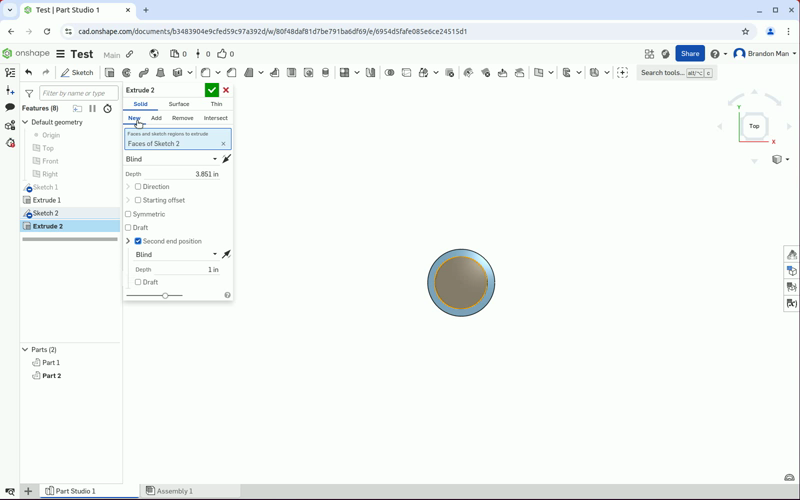
key(tab, 3)
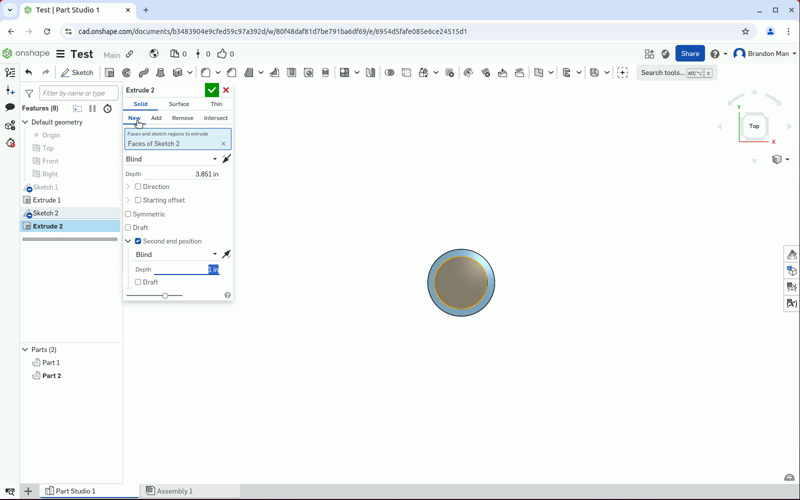
text(2.889)
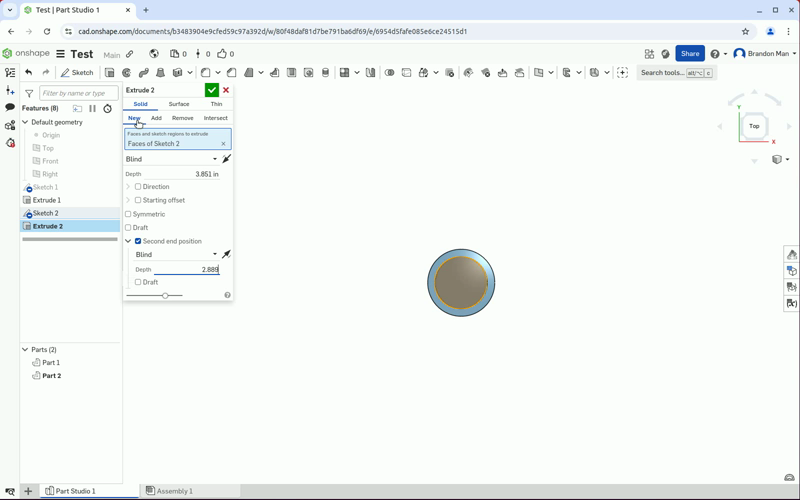
key(enter)
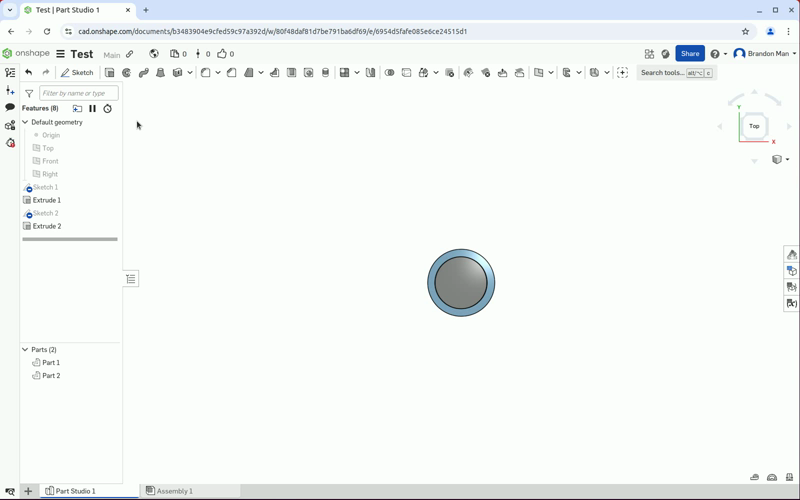
key(shift+h)
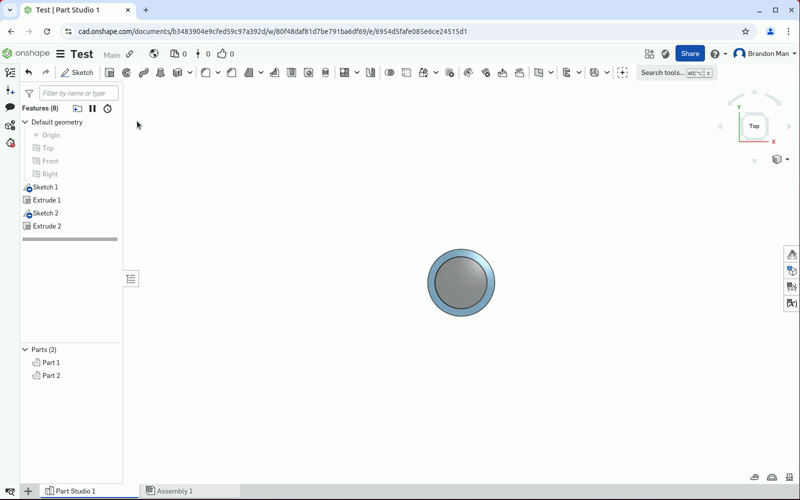
key(shift+h)
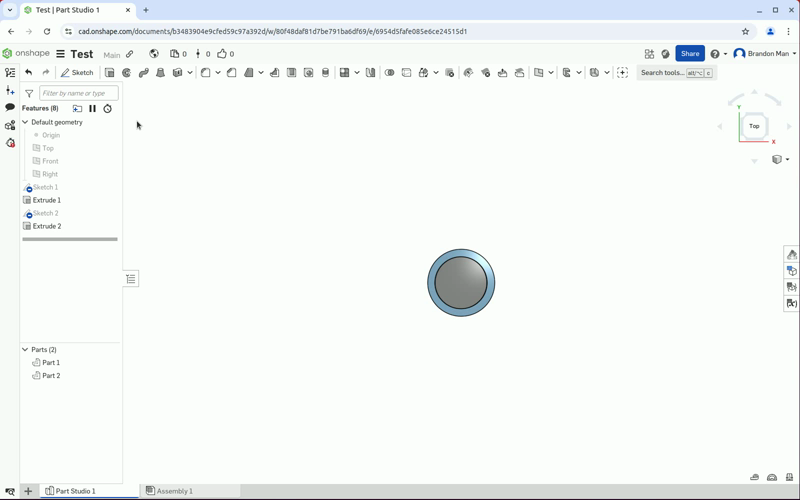
mouse_move(73, 189)
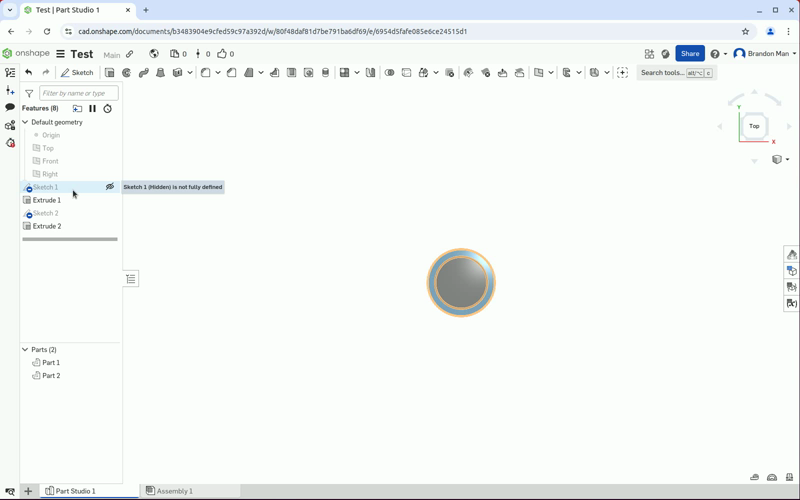
click(73, 189)
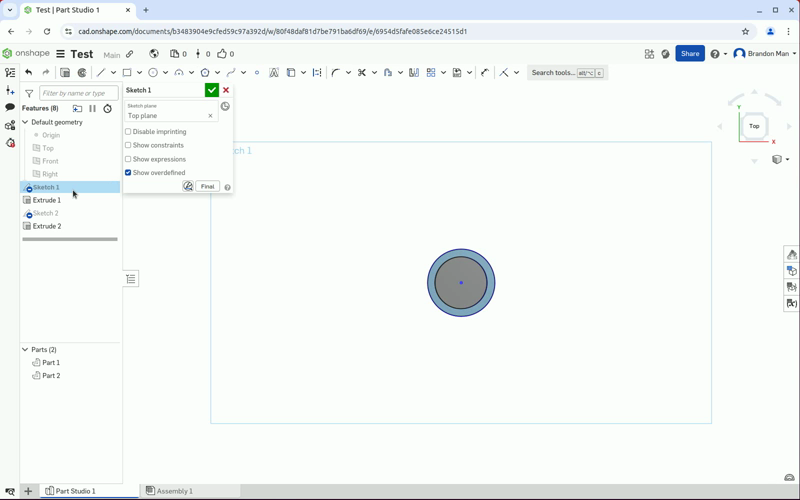
mouse_move(229, 92)
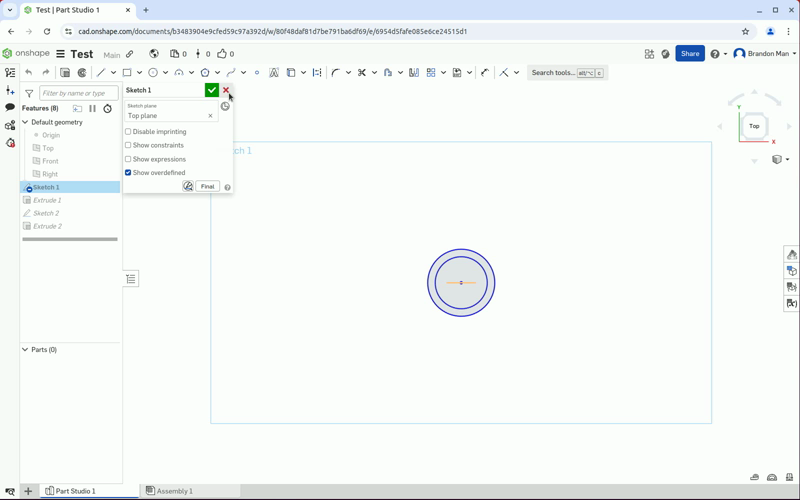
click(229, 92)
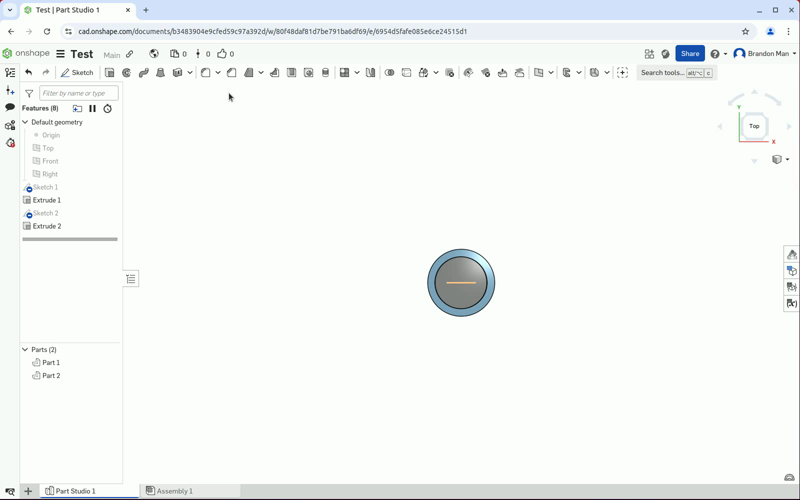
mouse_move(541, 75)
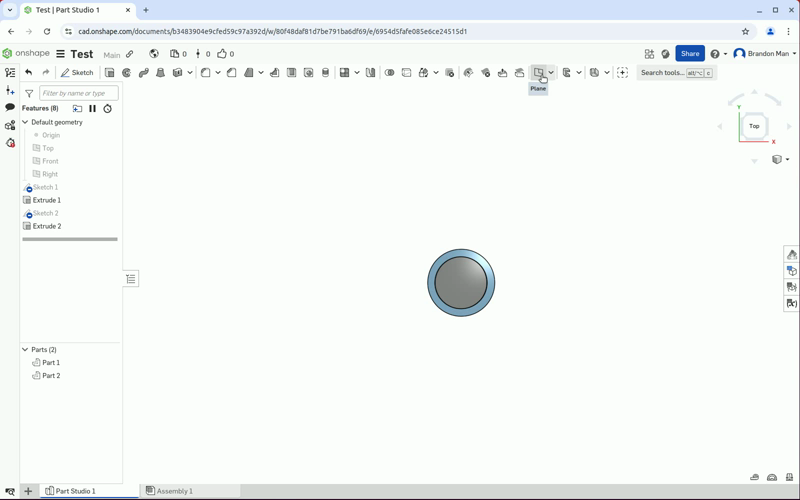
click(541, 75)
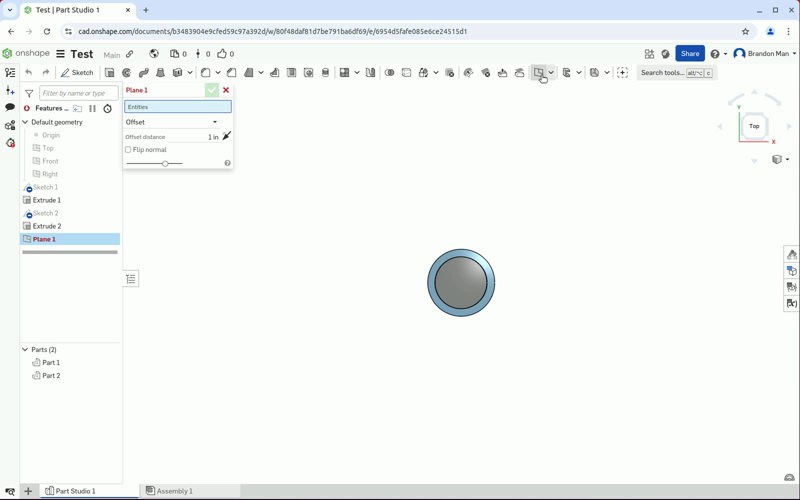
mouse_move(73, 150)
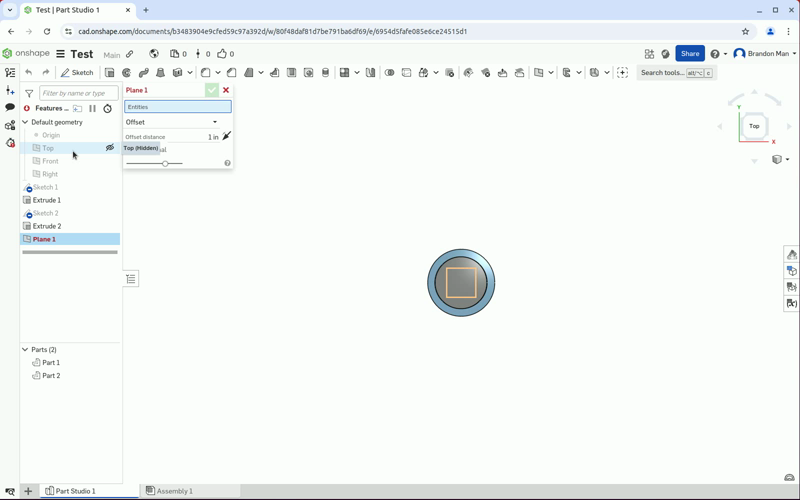
click(73, 150)
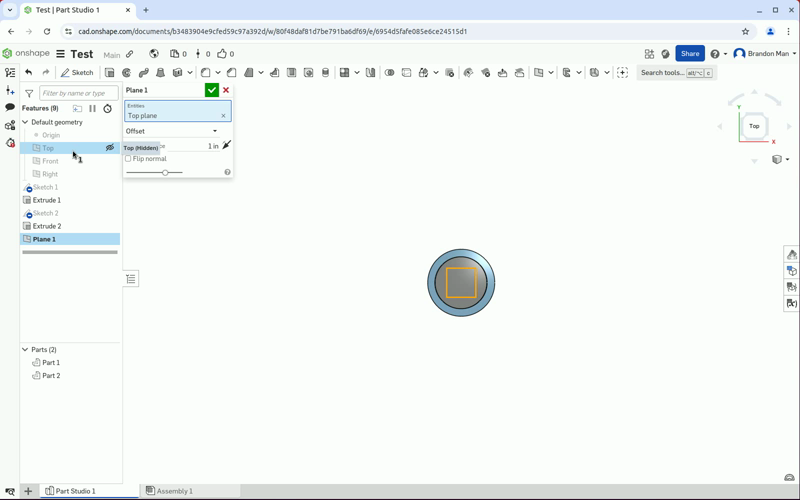
key(tab, 2)
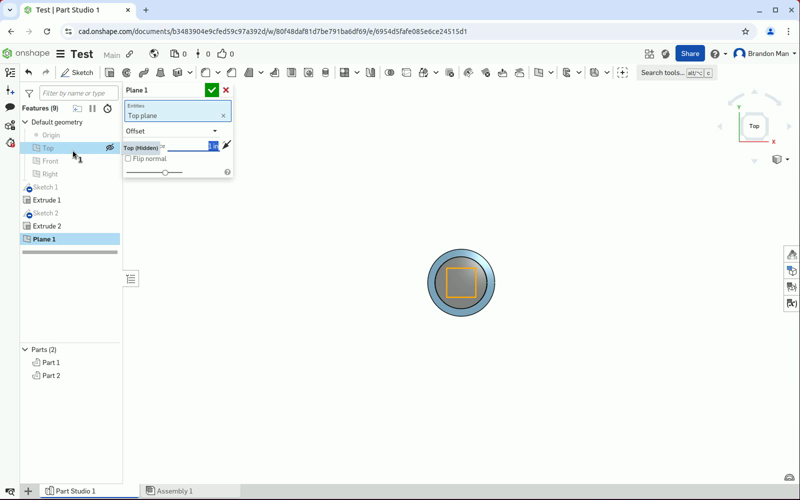
text(3.851)
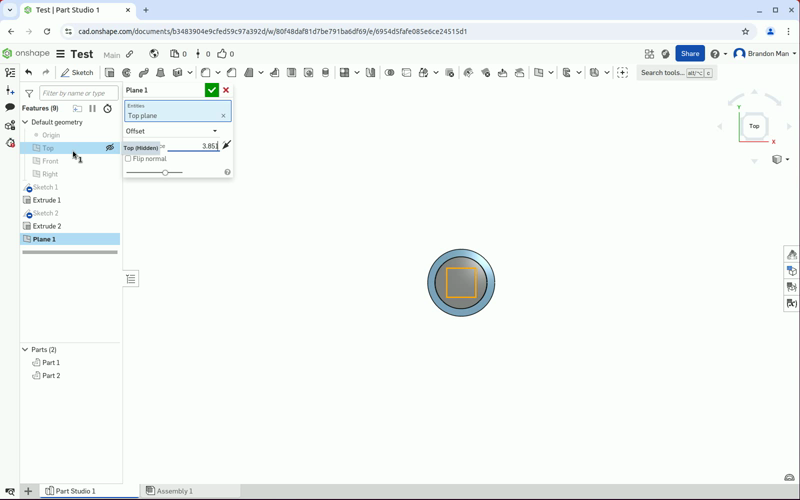
key(enter, 2)
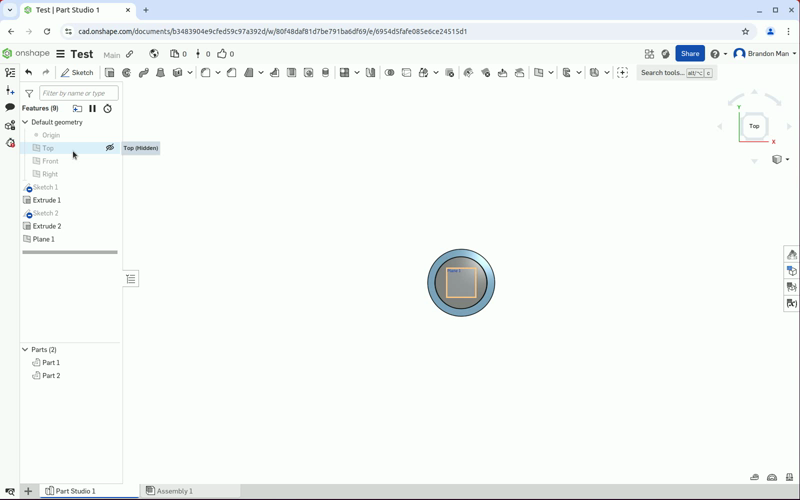
key(shift+s)
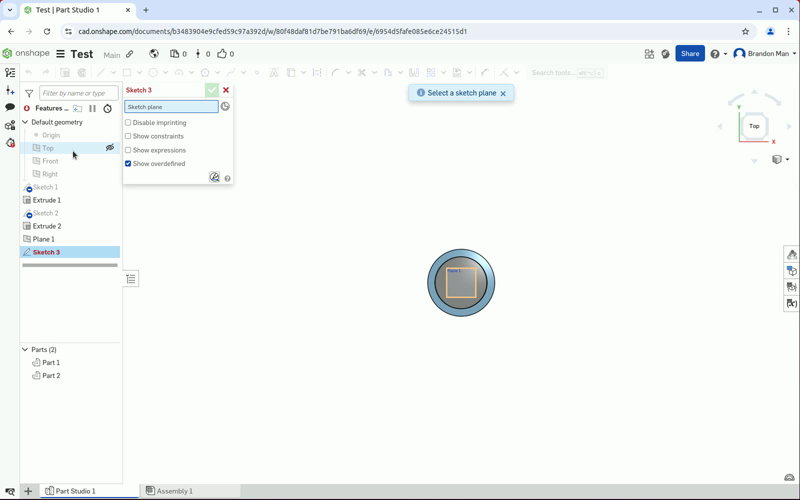
mouse_move(73, 241)
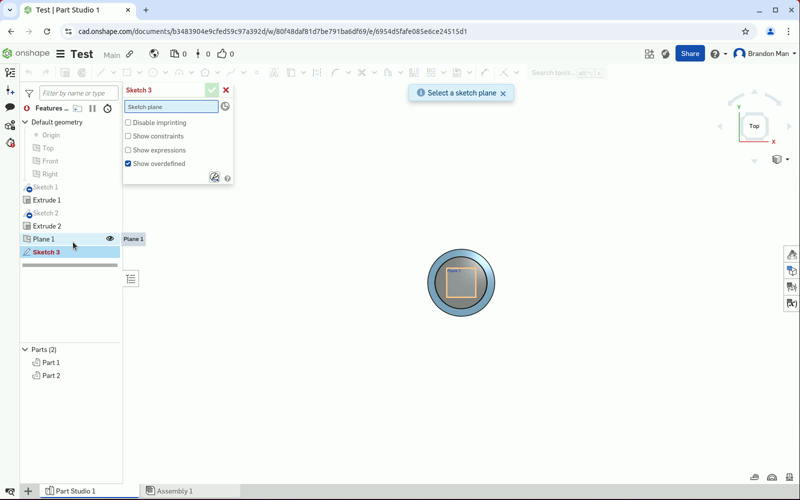
click(73, 241)
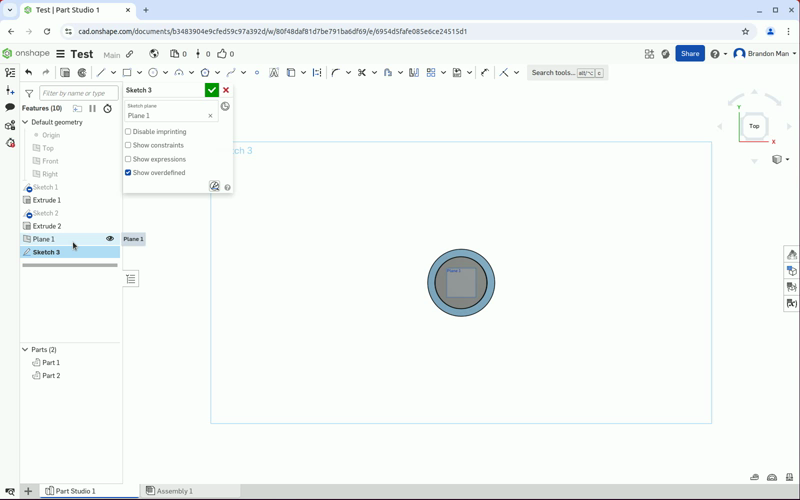
mouse_move(73, 352)
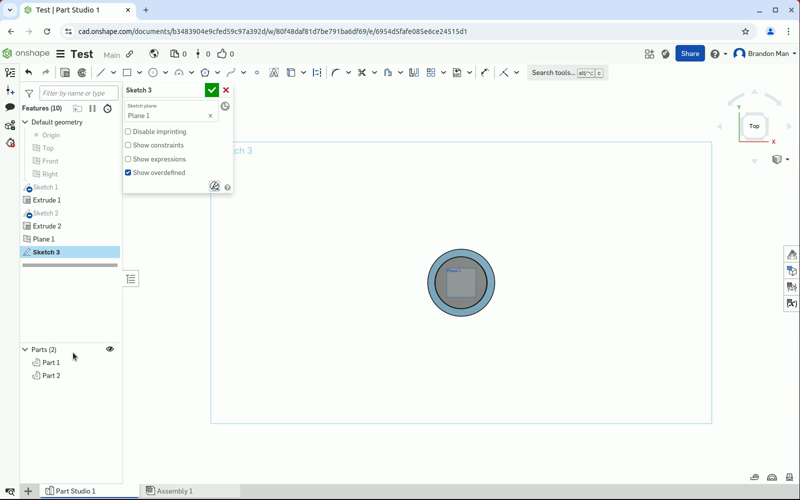
key(y)
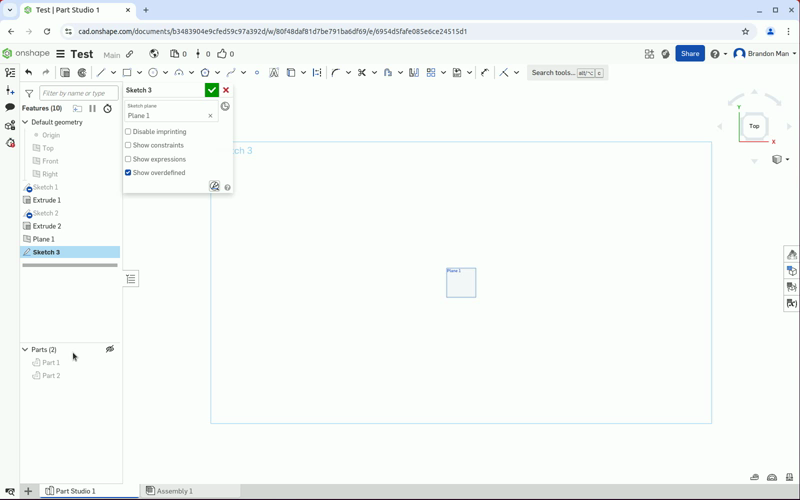
key(c)
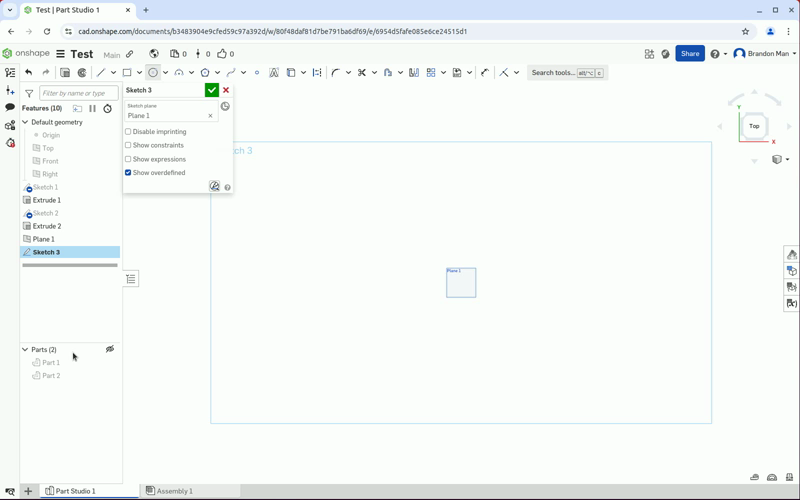
key_down(shift)
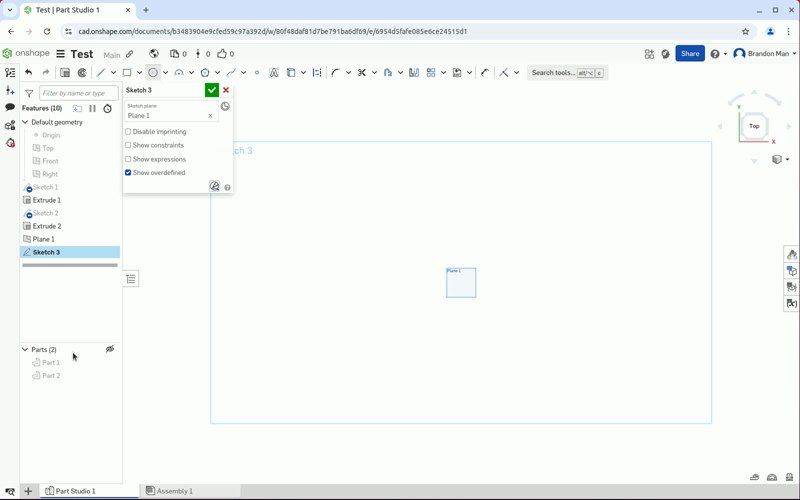
mouse_move(460, 282)
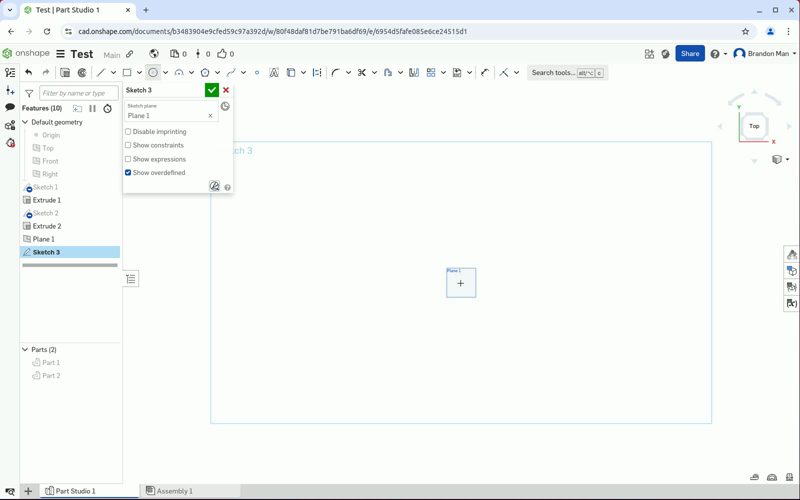
click(460, 282)
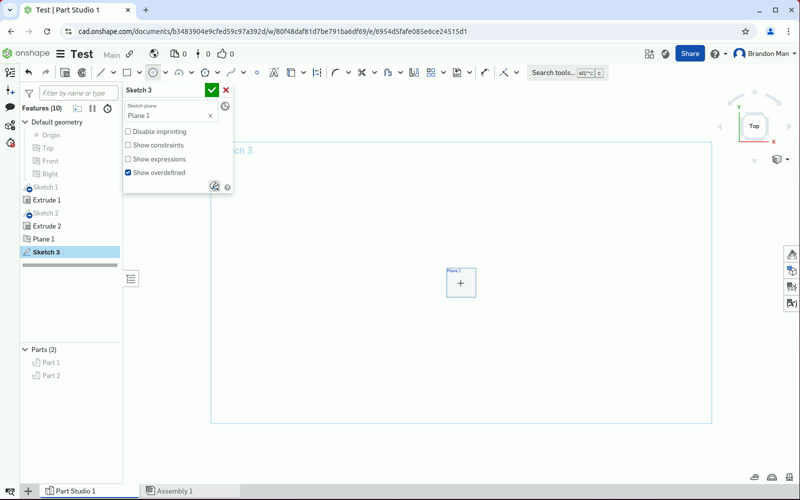
key_up(shift)
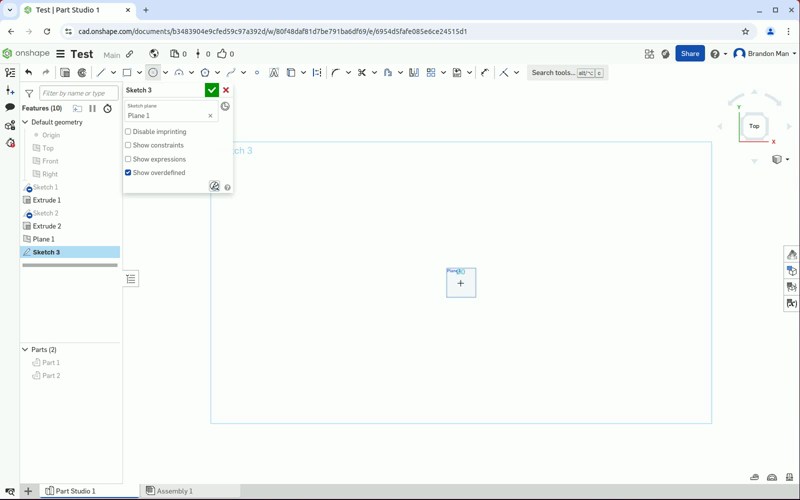
mouse_move(468, 282)
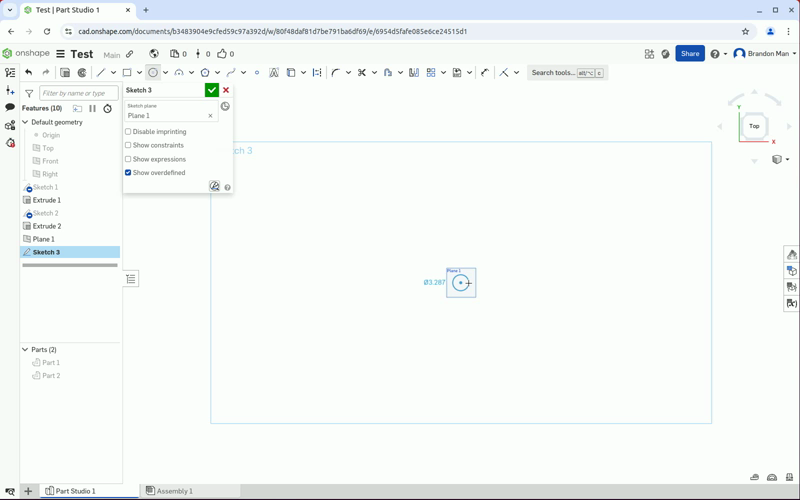
click(468, 282)
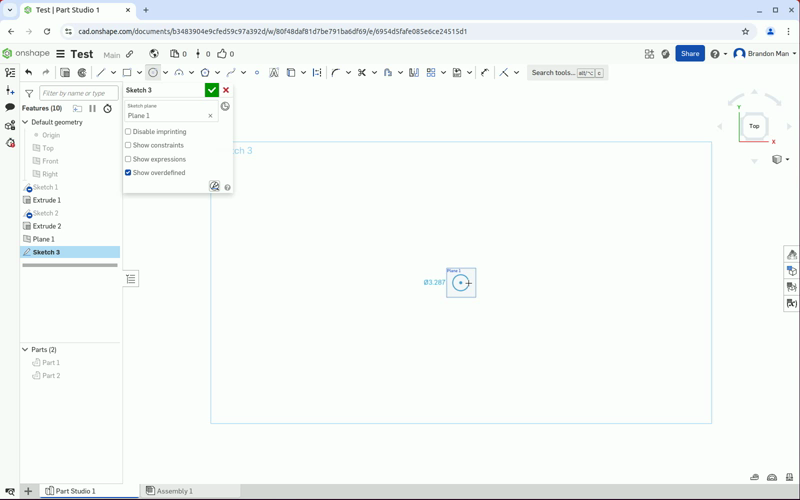
key(esc)
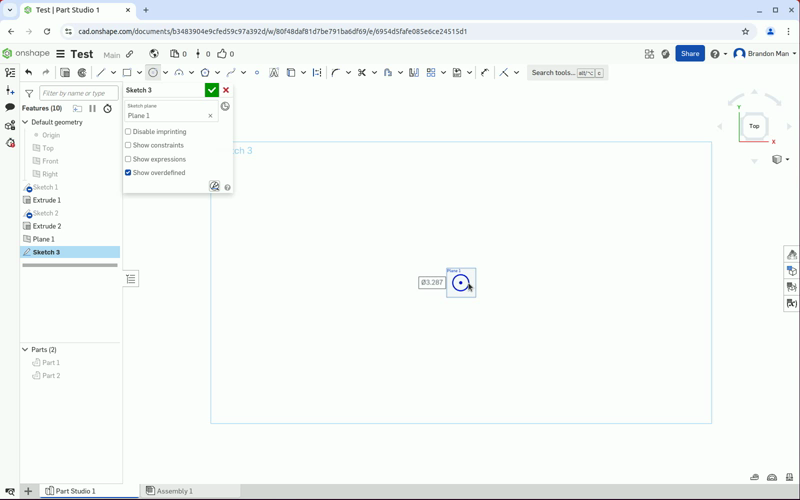
key(c)
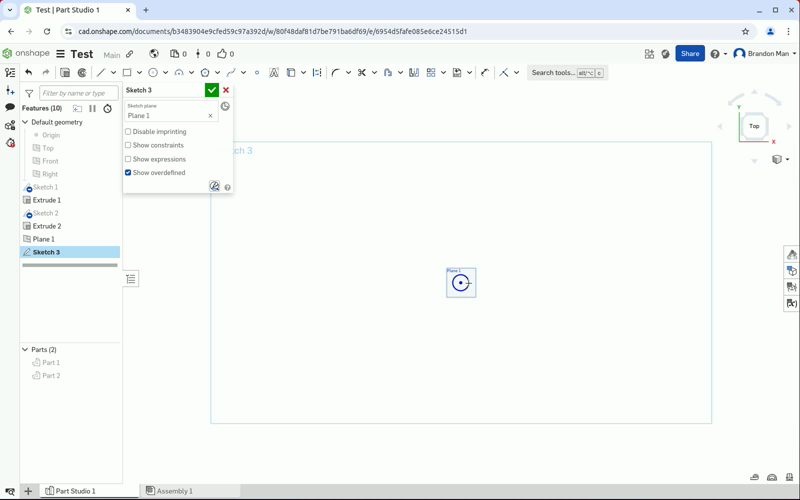
key_down(shift)
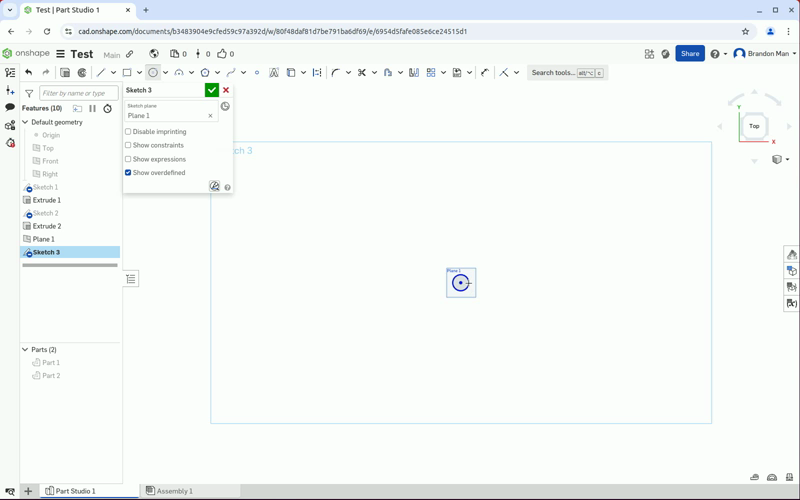
mouse_move(460, 282)
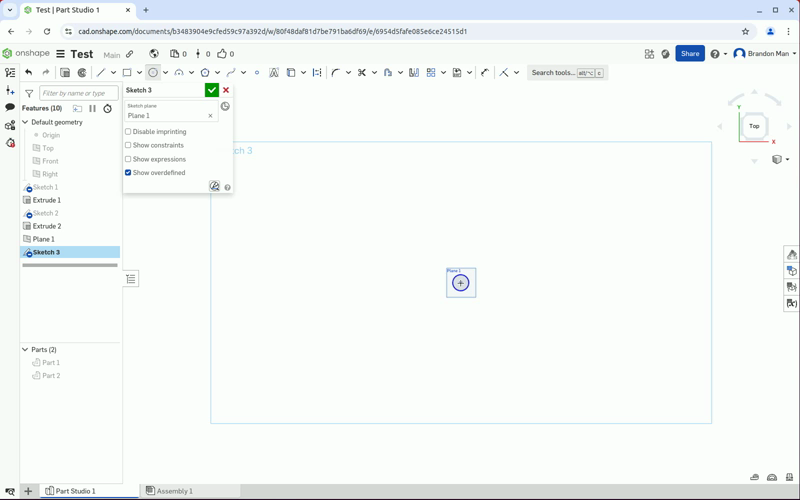
click(460, 282)
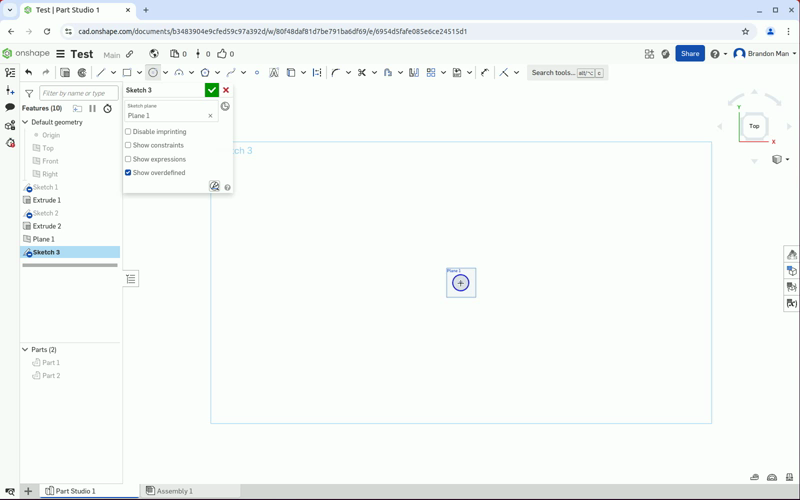
key_up(shift)
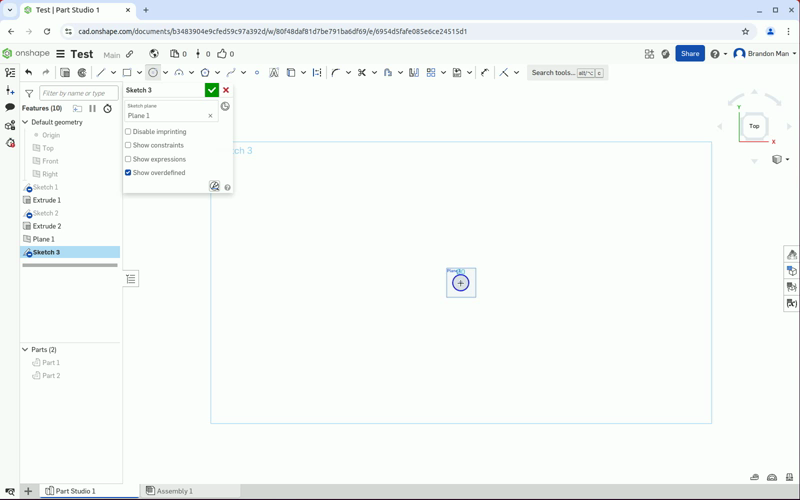
mouse_move(464, 282)
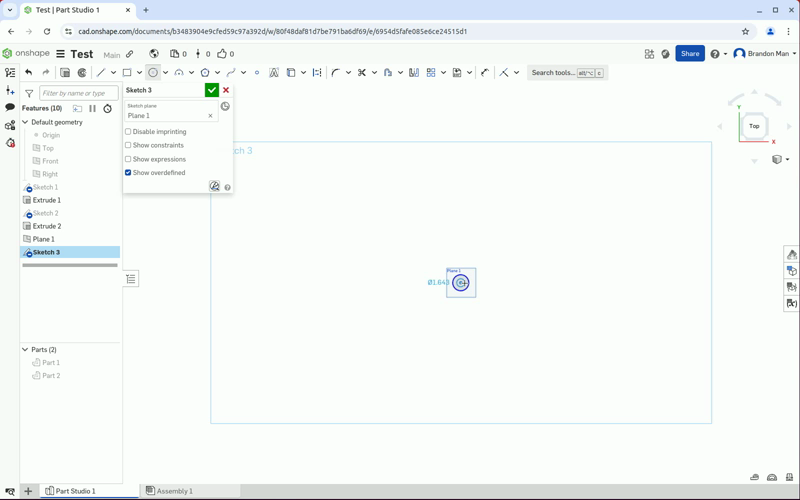
scroll(6)
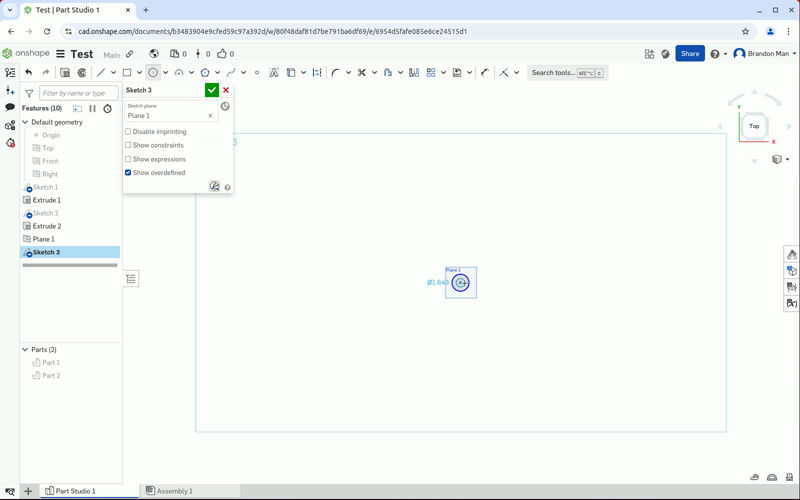
scroll(6)
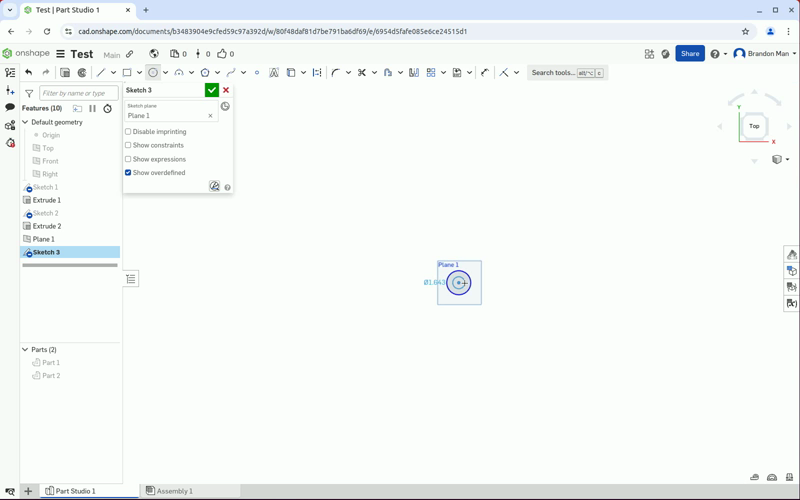
scroll(6)
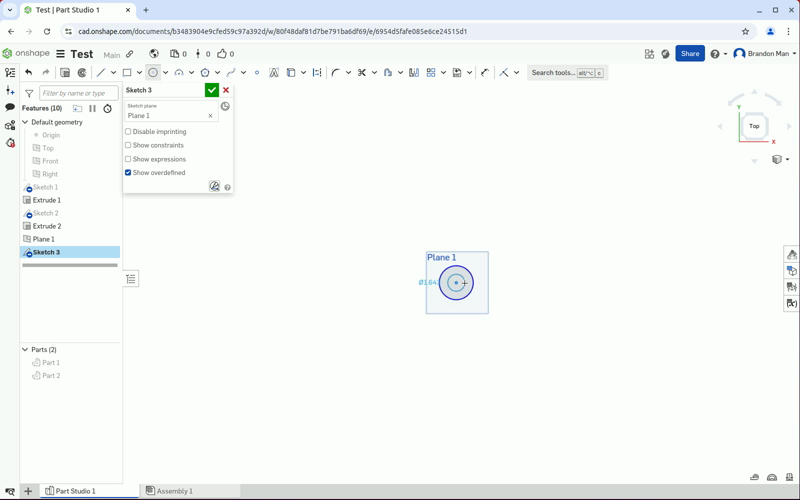
scroll(6)
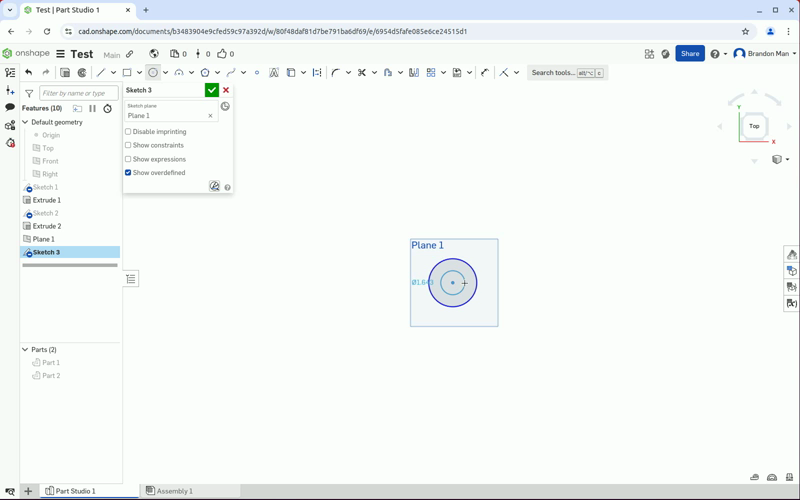
scroll(6)
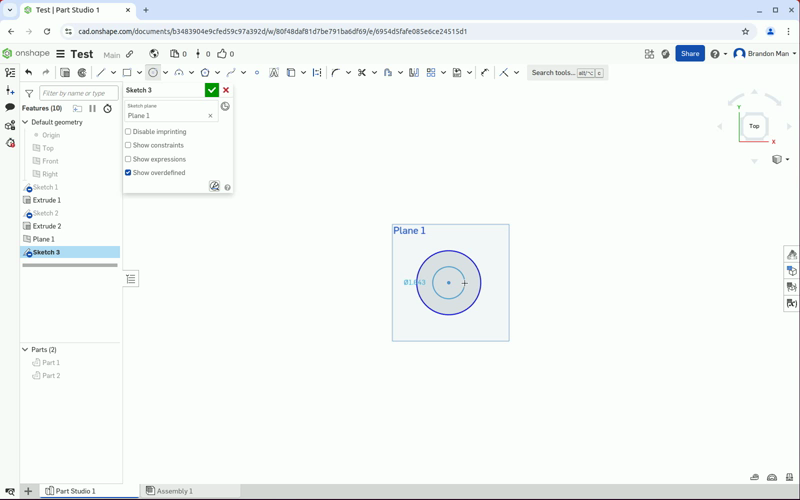
scroll(6)
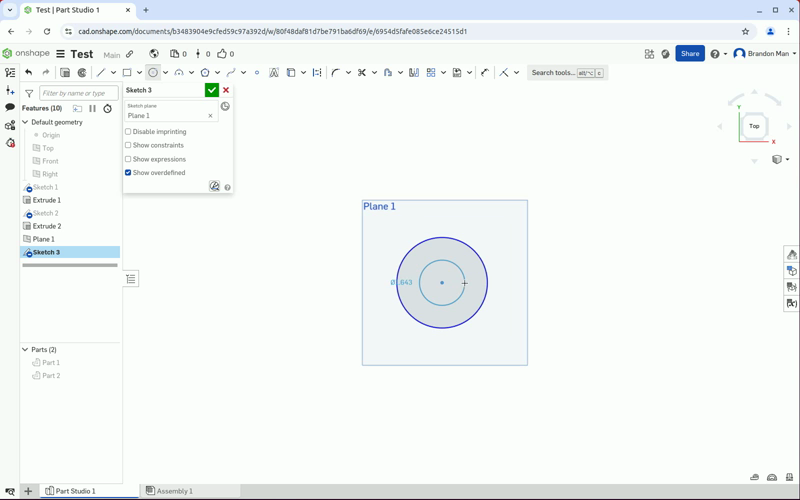
scroll(6)
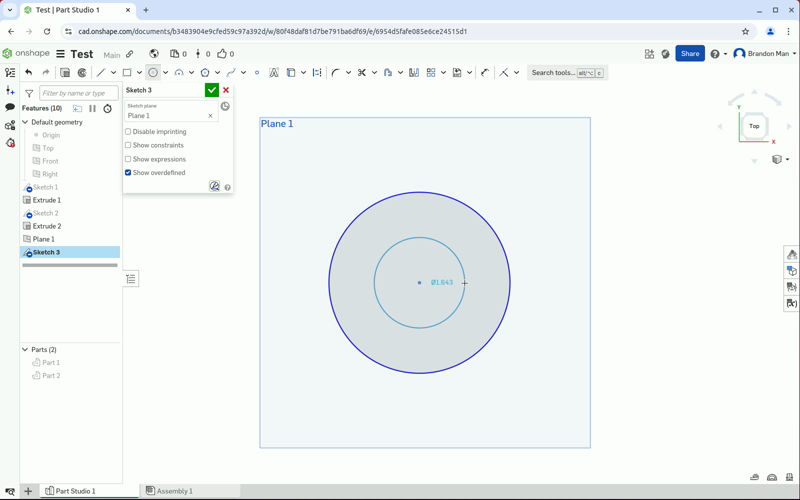
click(464, 282)
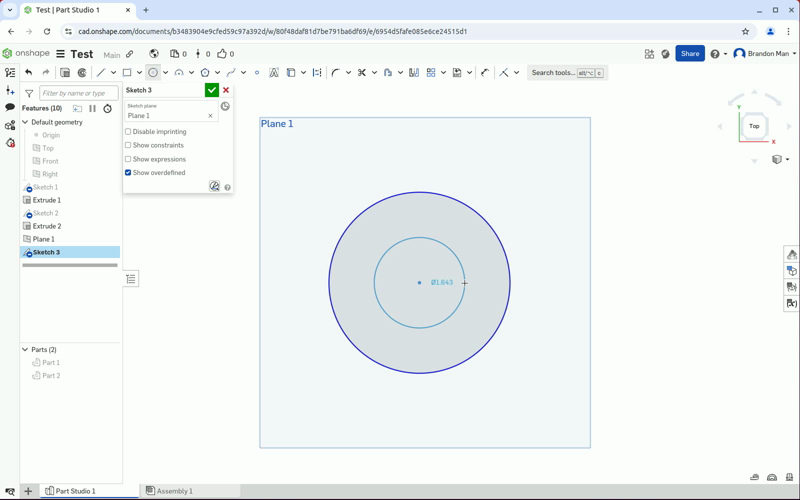
scroll(-6)
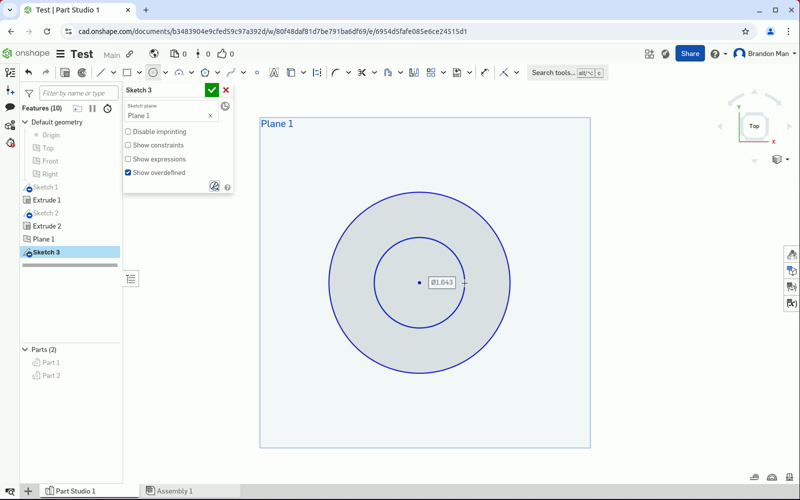
scroll(-6)
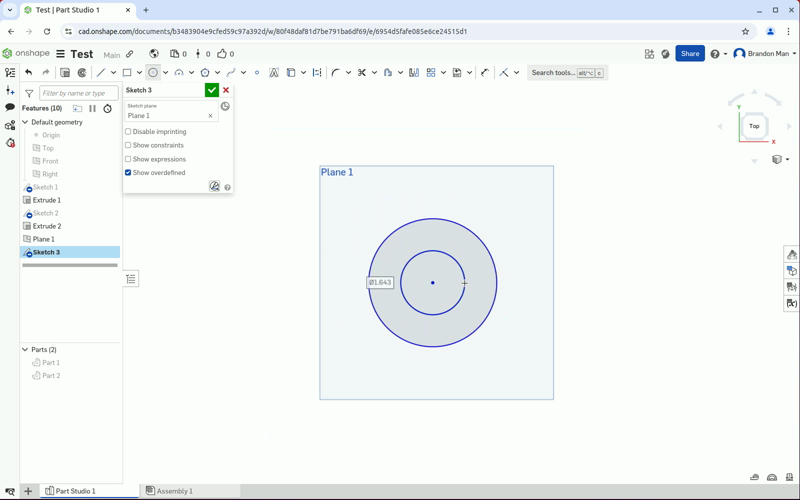
scroll(-6)
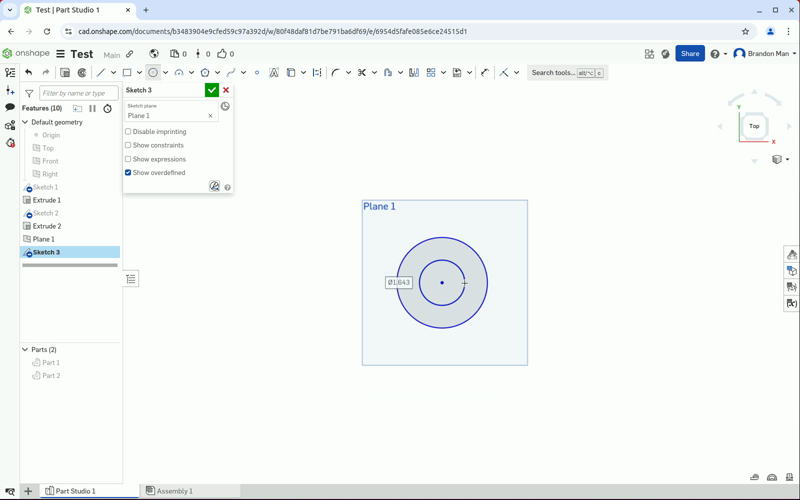
scroll(-6)
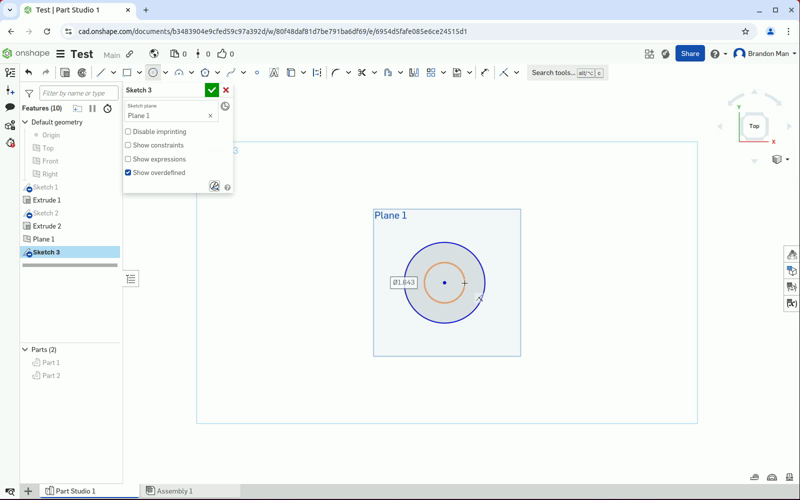
scroll(-6)
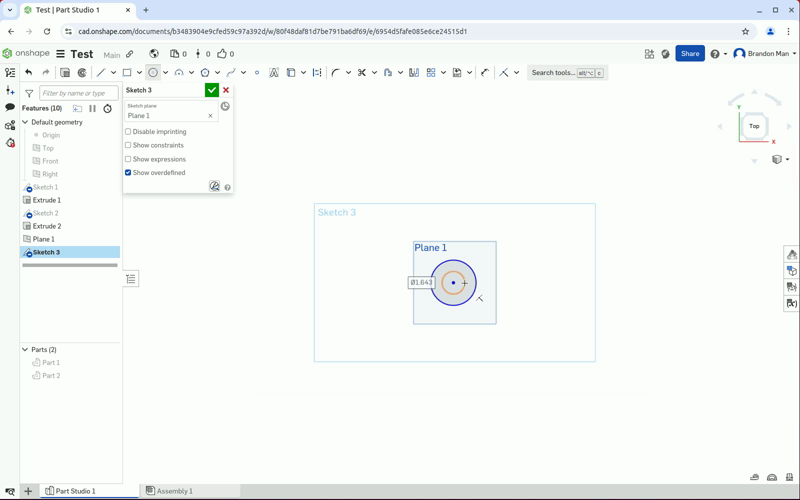
scroll(-6)
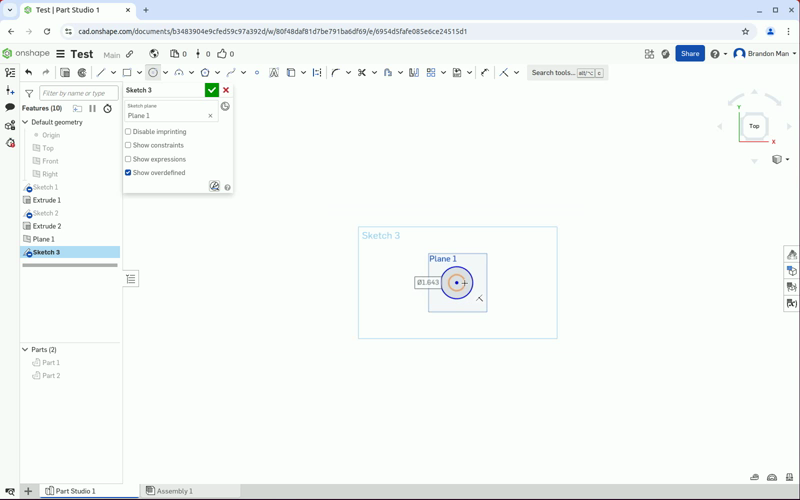
scroll(-6)
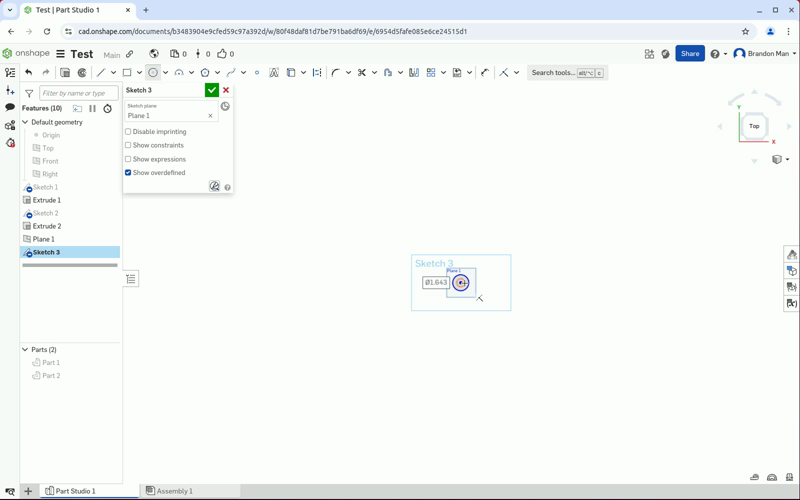
key(esc)
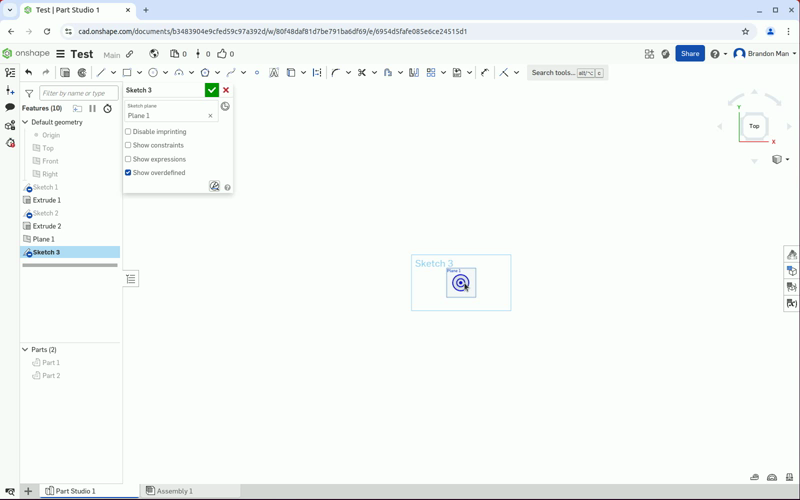
mouse_move(456, 280)
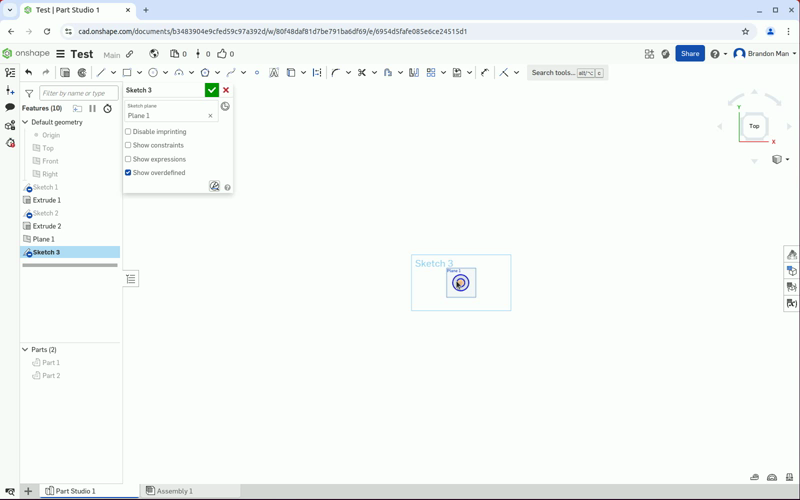
scroll(6)
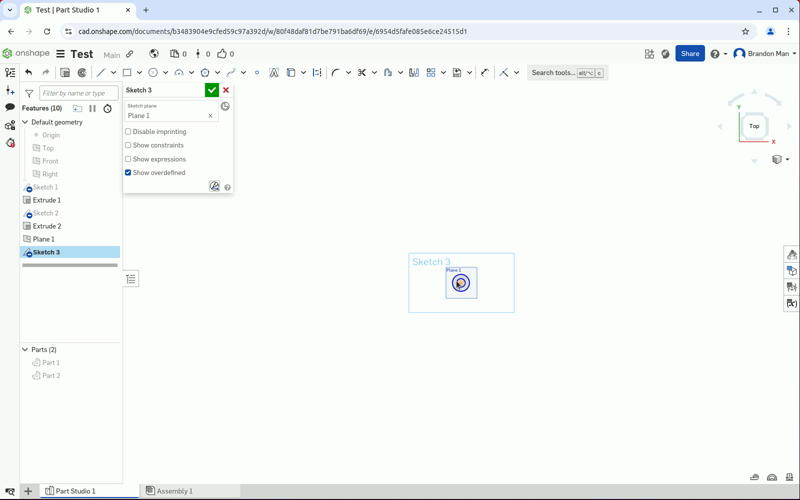
scroll(6)
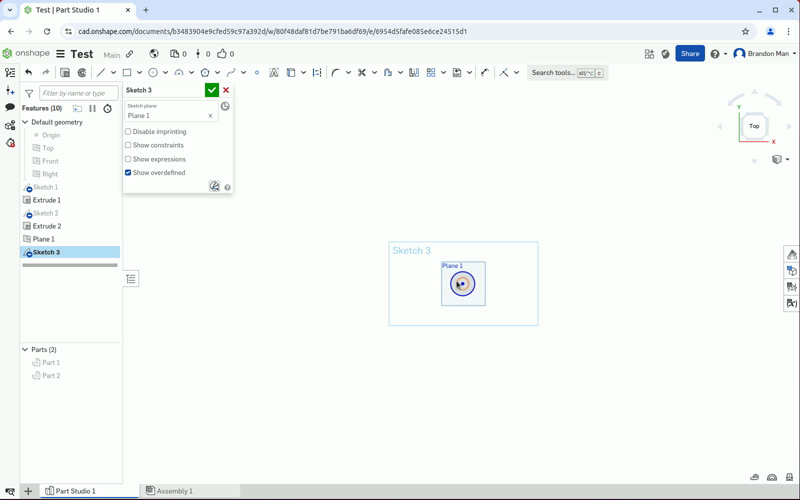
scroll(6)
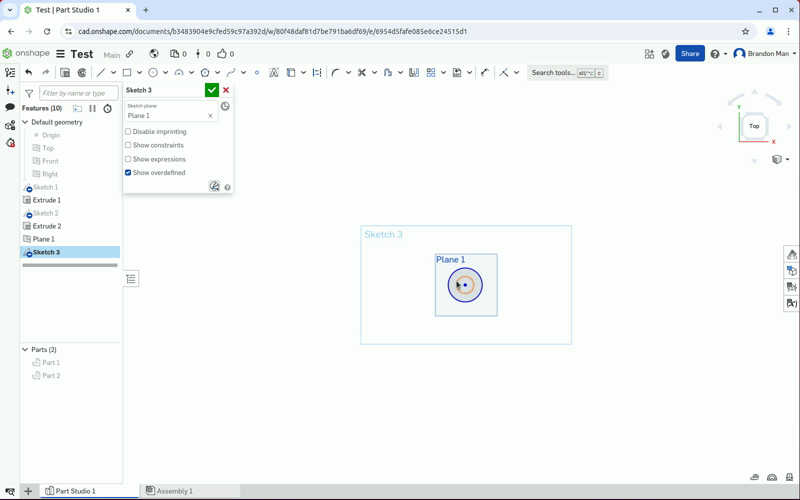
scroll(6)
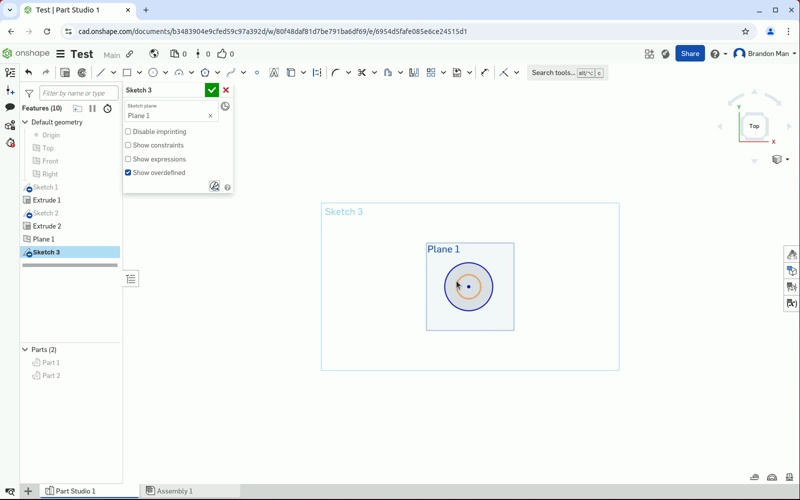
scroll(6)
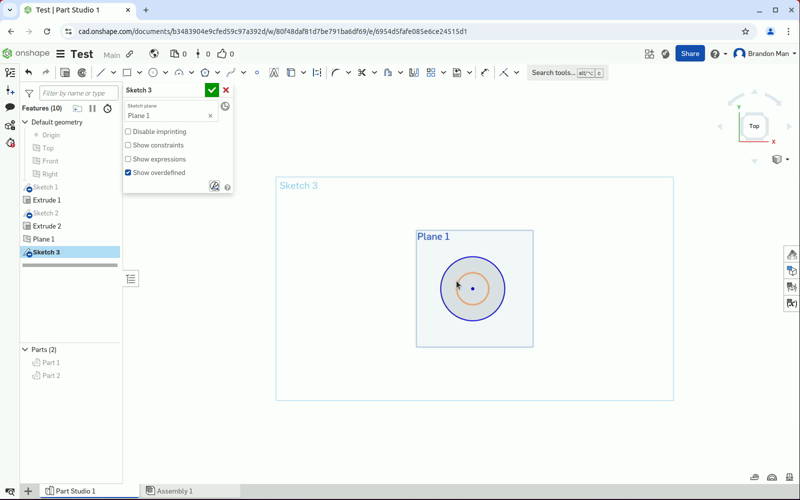
scroll(6)
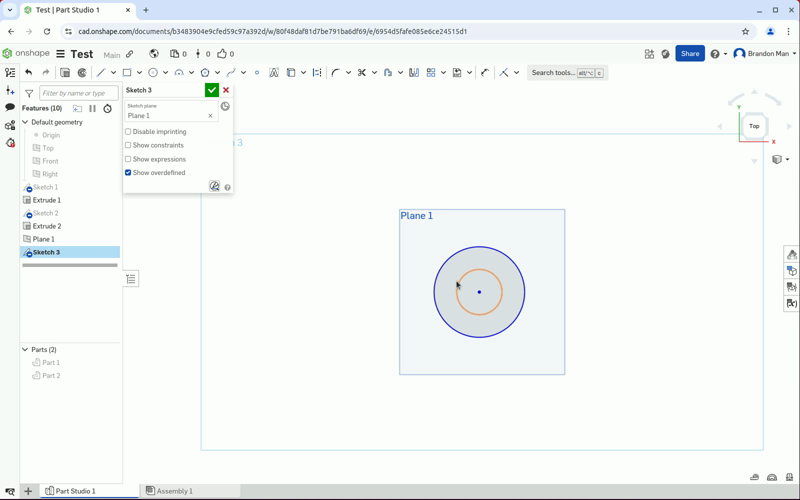
scroll(6)
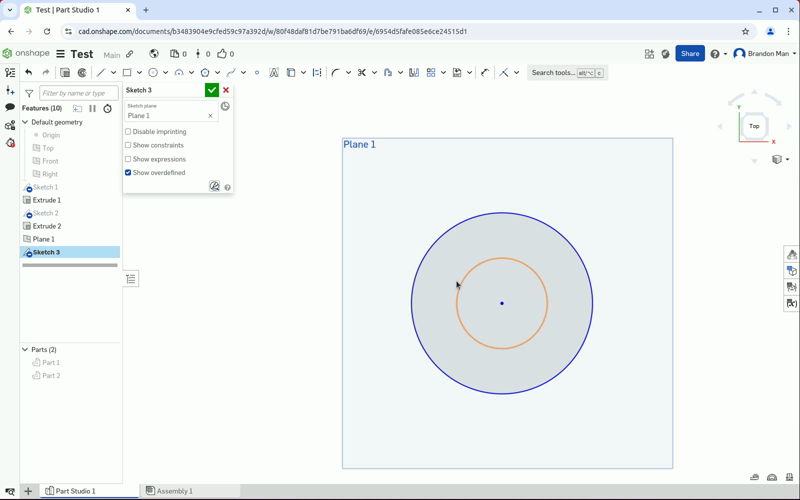
click(456, 280)
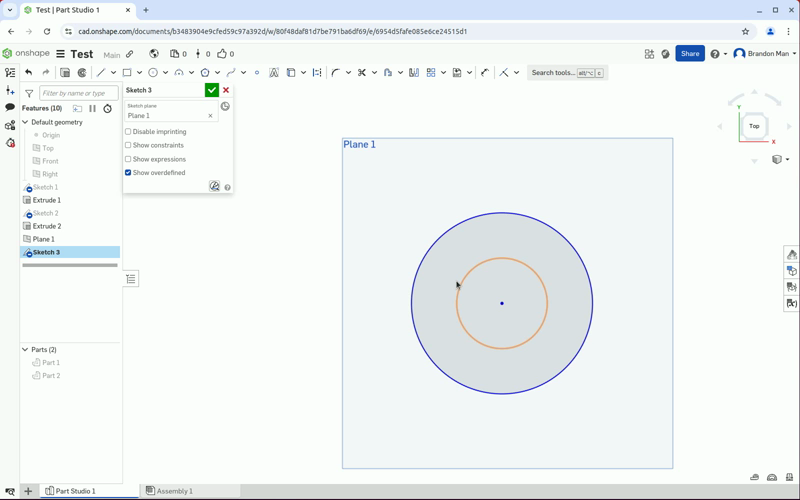
scroll(-6)
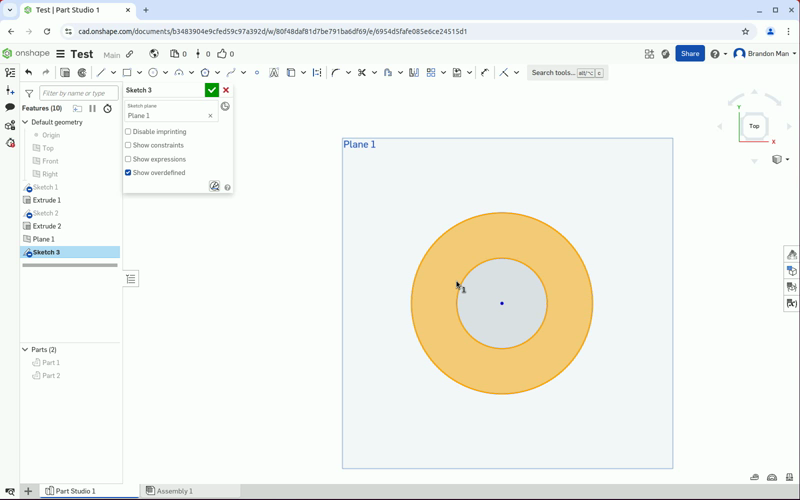
scroll(-6)
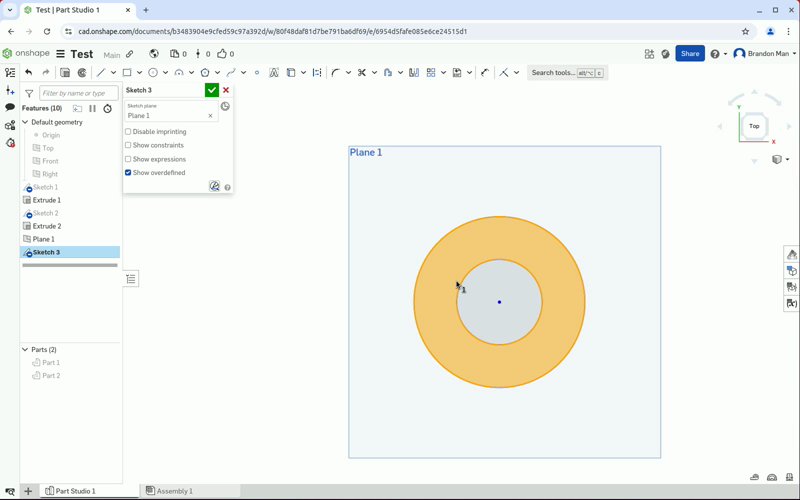
scroll(-6)
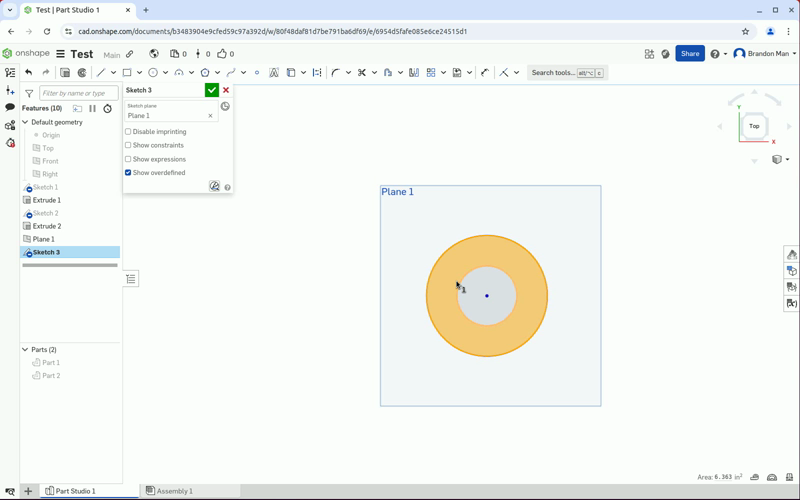
scroll(-6)
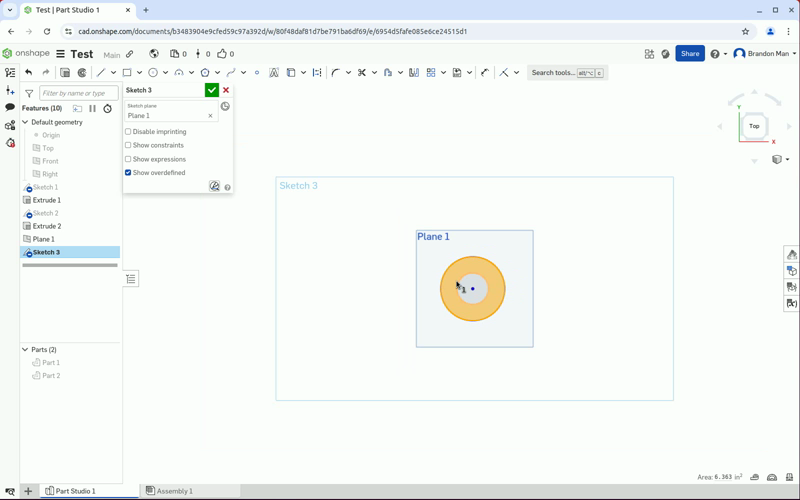
scroll(-6)
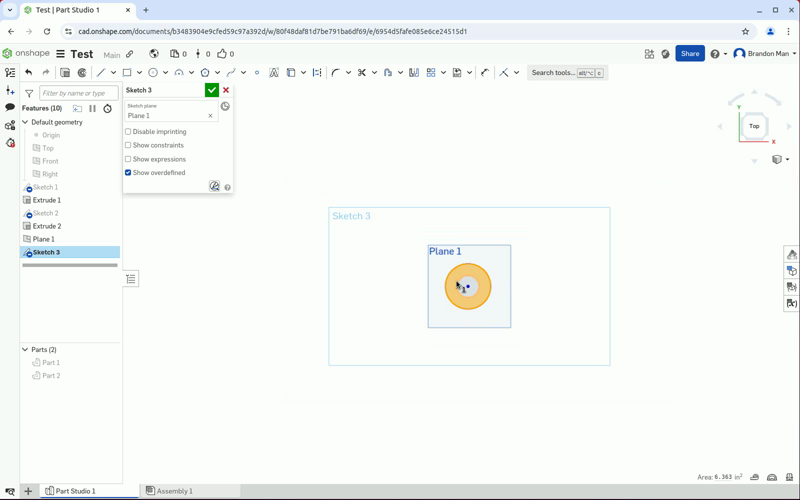
scroll(-6)
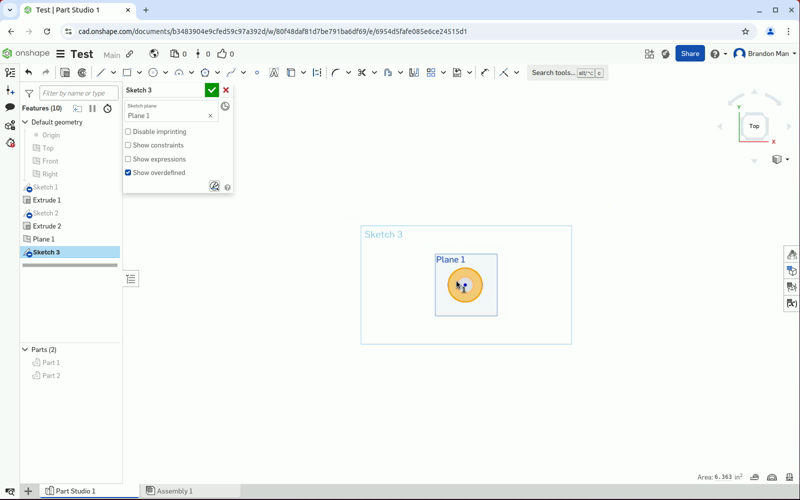
scroll(-6)
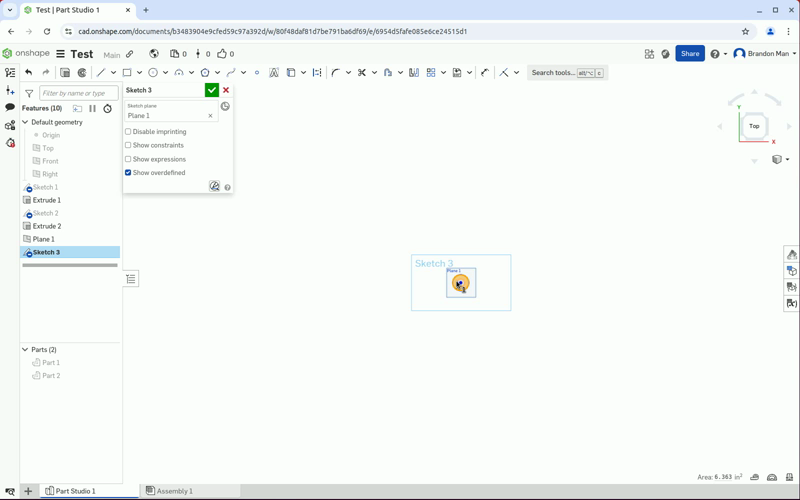
mouse_move(73, 352)
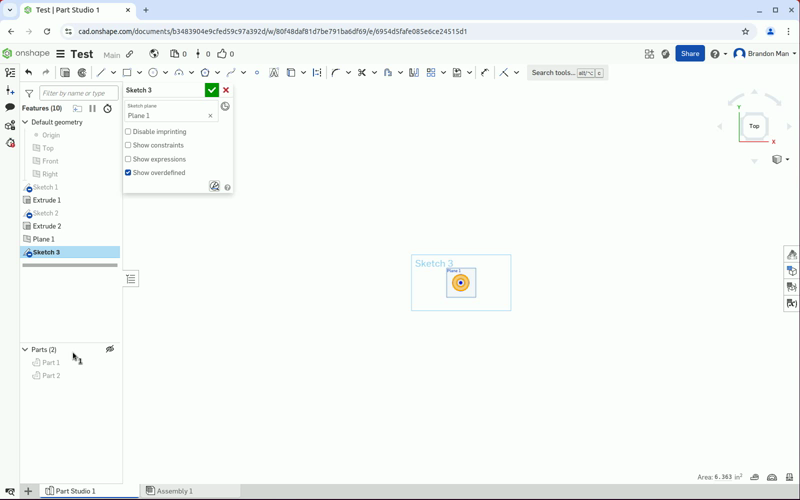
key(shift+y)
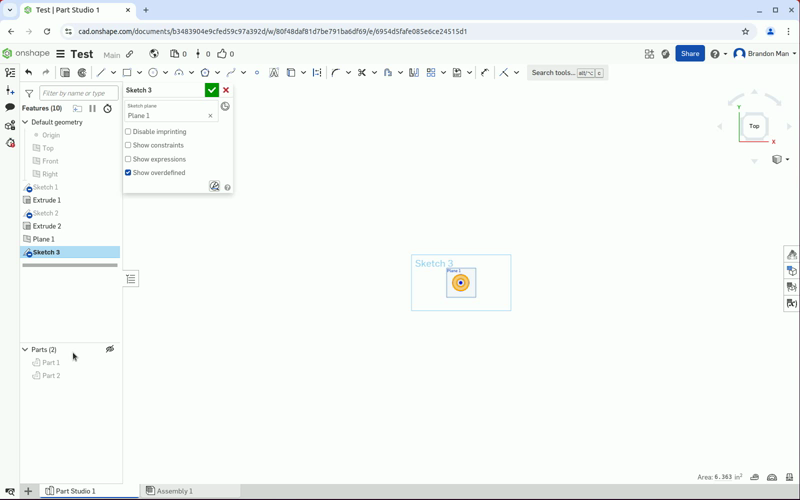
key(shift+e)
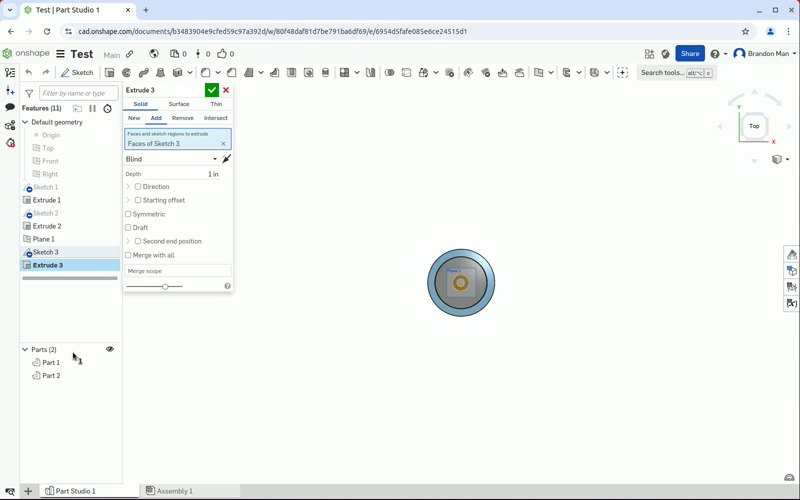
mouse_move(143, 106)
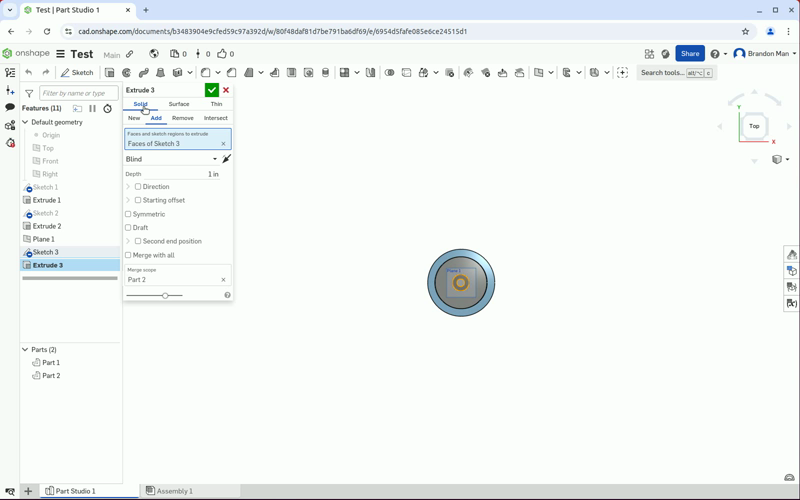
click(143, 106)
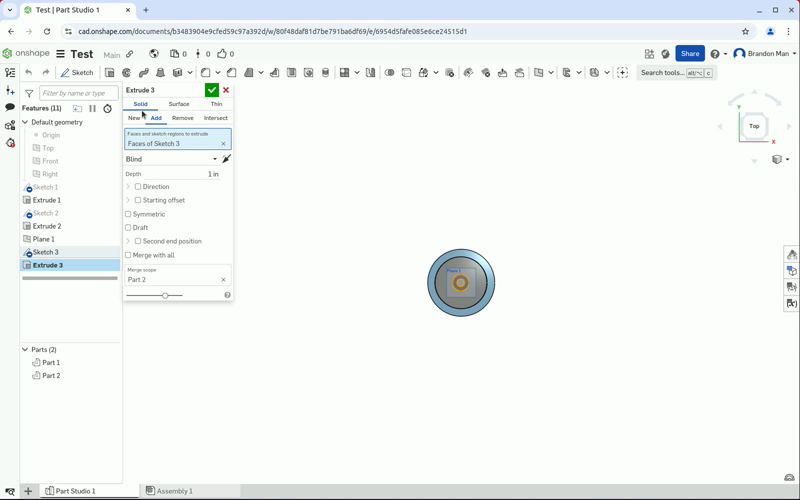
mouse_move(137, 120)
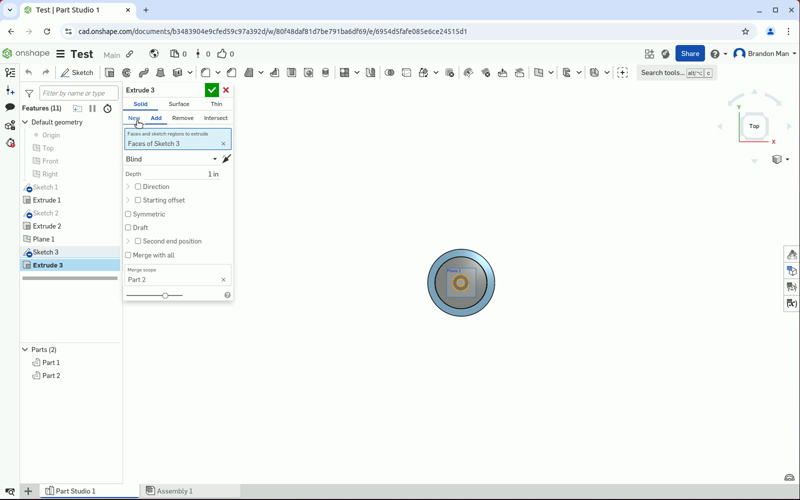
click(137, 120)
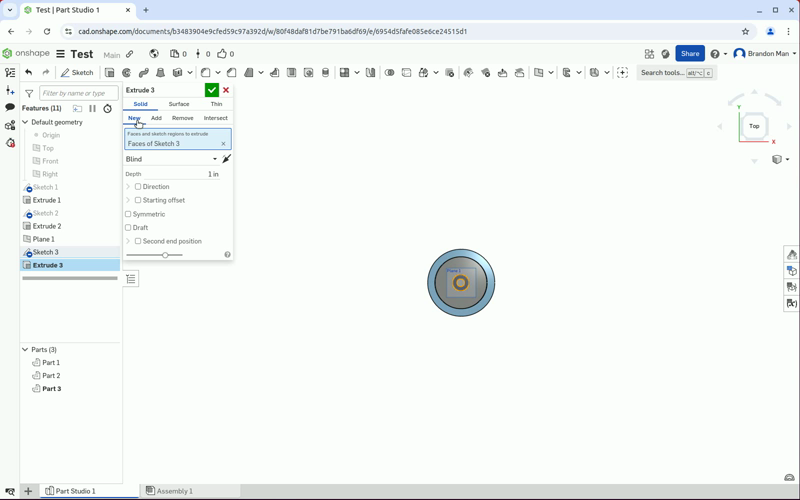
key(tab, 4)
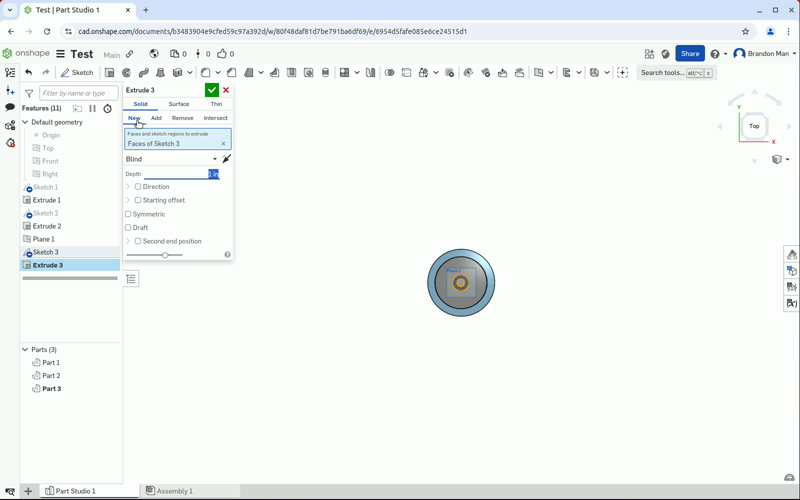
text(19.257)
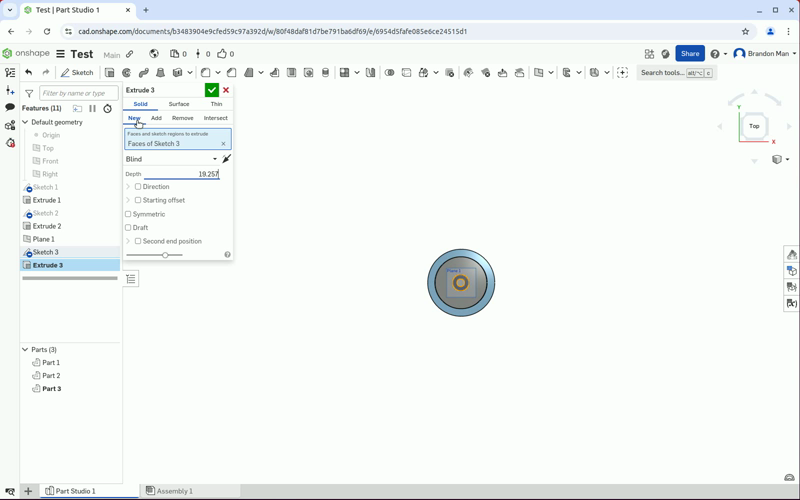
key(enter)
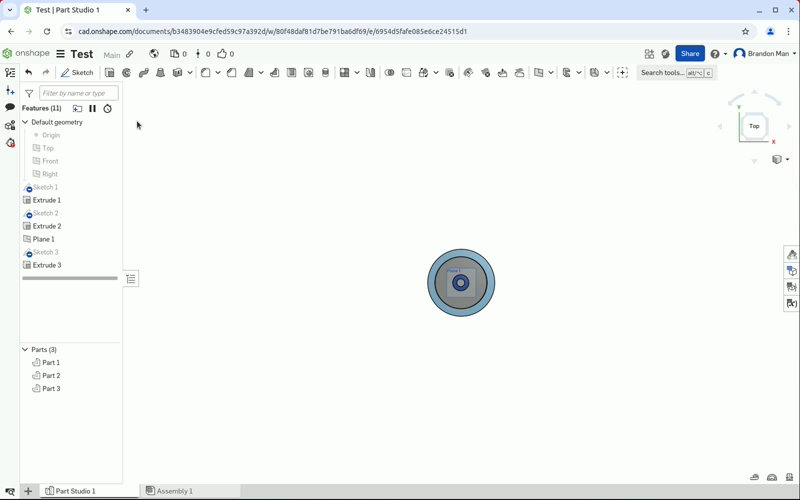
key(shift+h)
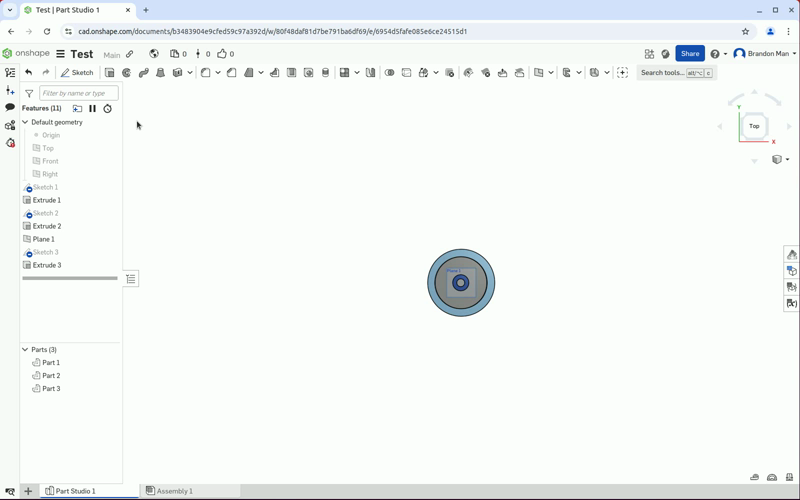
key(shift+h)
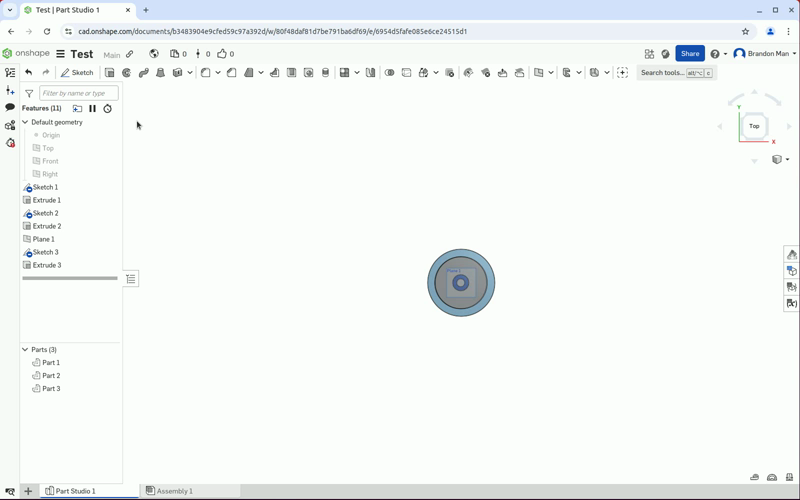
key(shift+7)
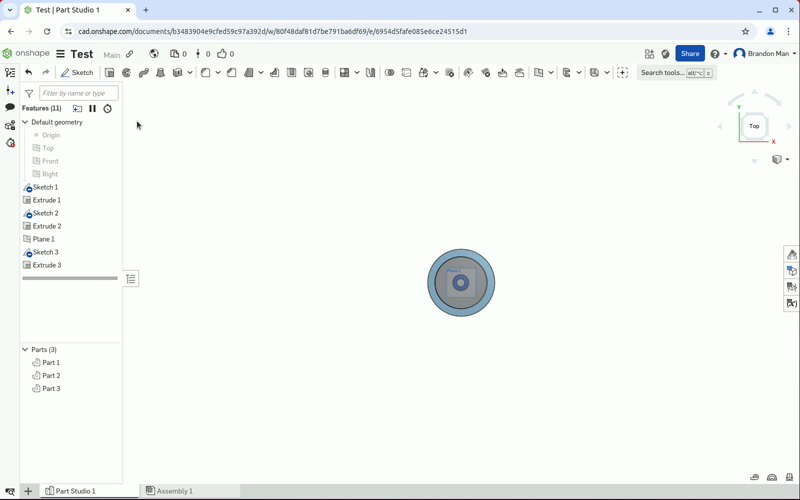
key(up, 3)
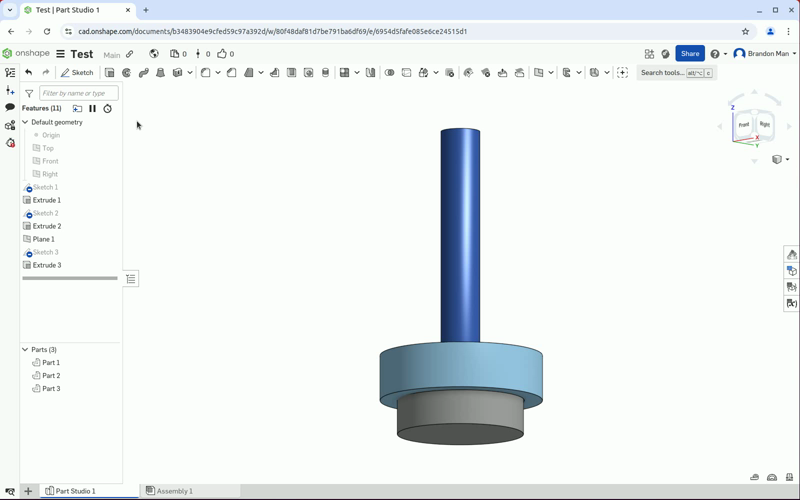
key(left, 3)
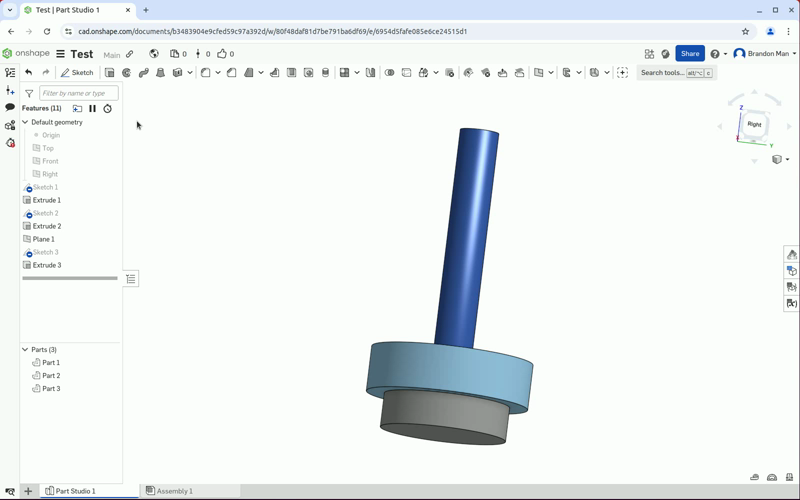
key(right, 3)
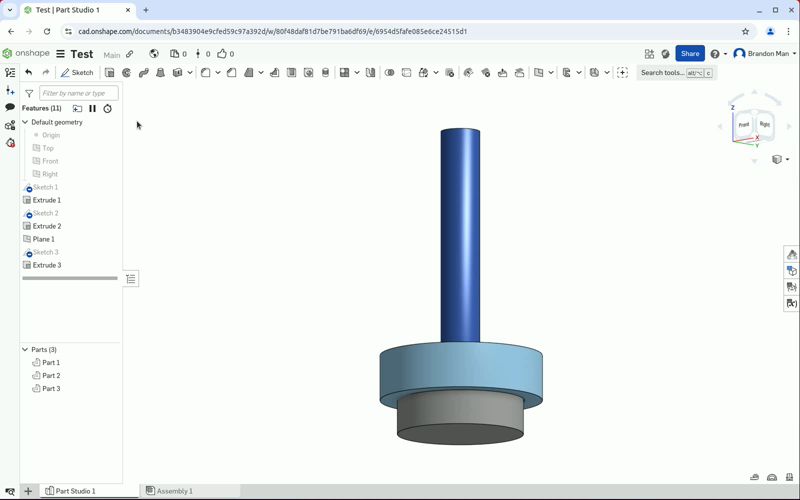
key(down, 3)
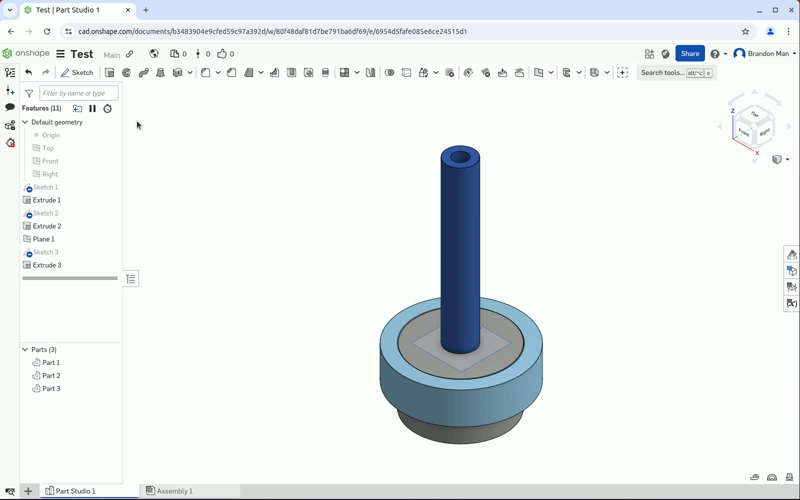
mouse_move(73, 189)
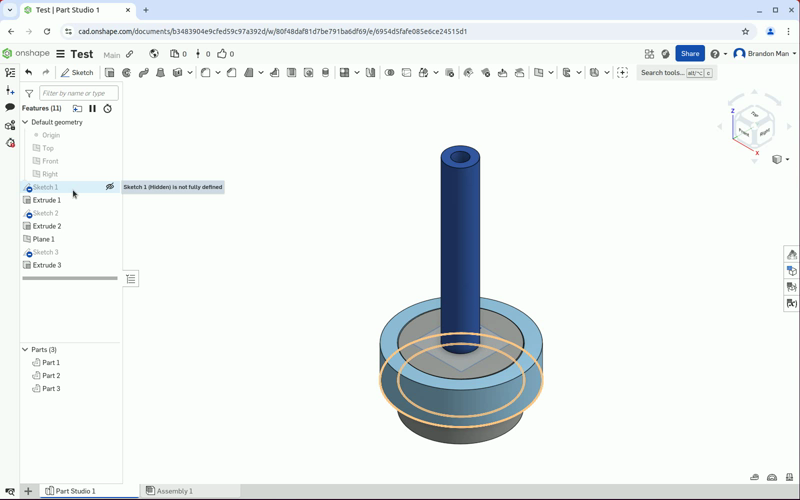
click(73, 189)